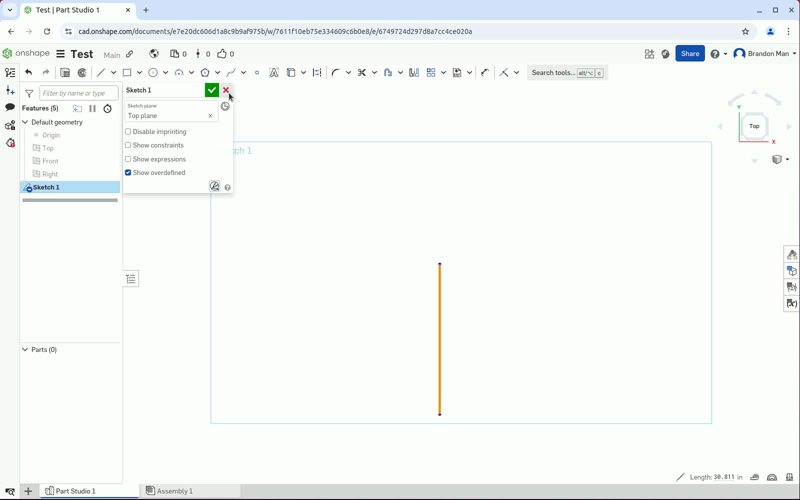
key(shift+h)
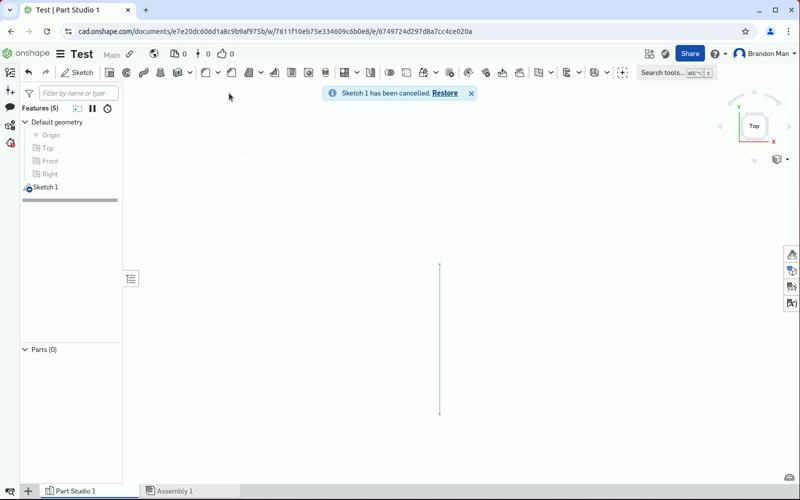
key(shift+s)
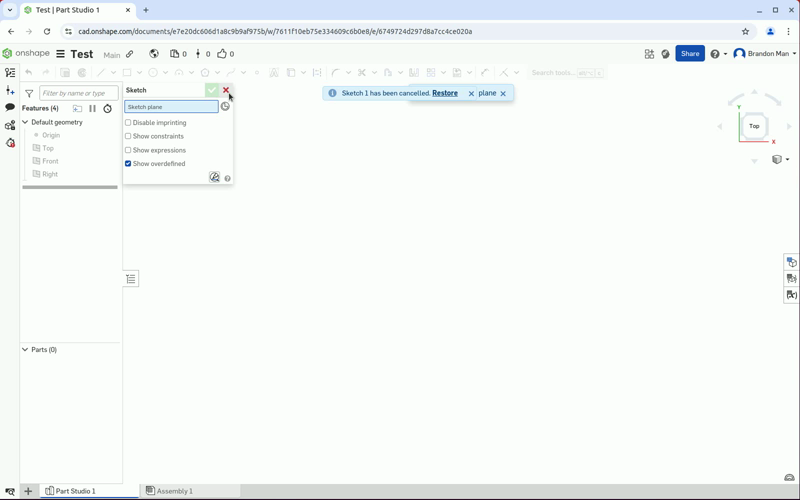
mouse_move(73, 150)
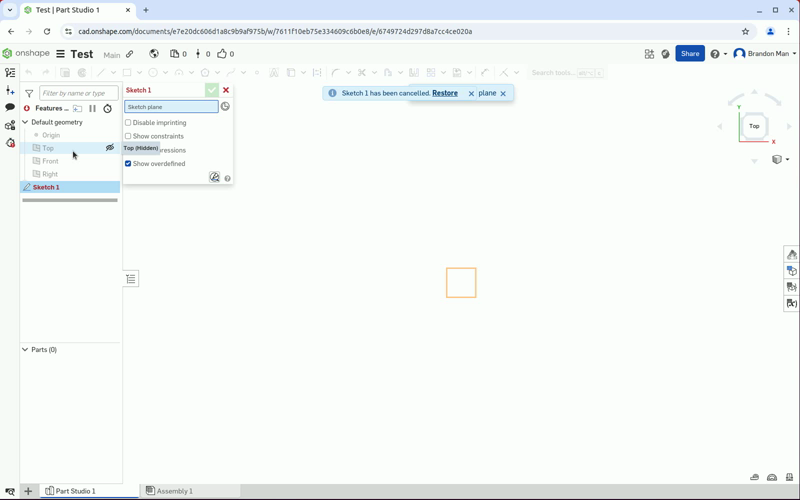
click(73, 150)
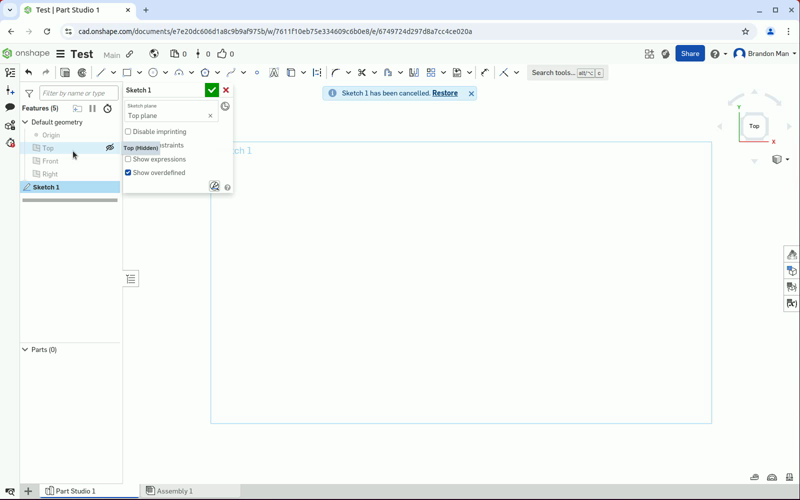
mouse_move(73, 352)
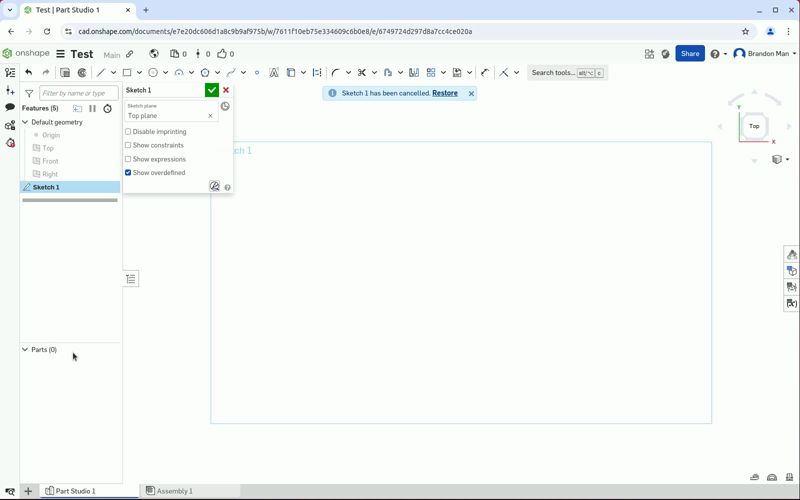
key(y)
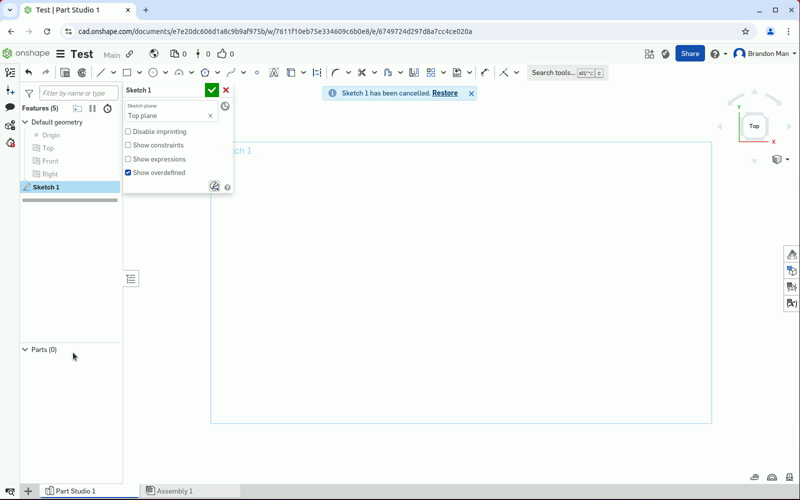
key(l)
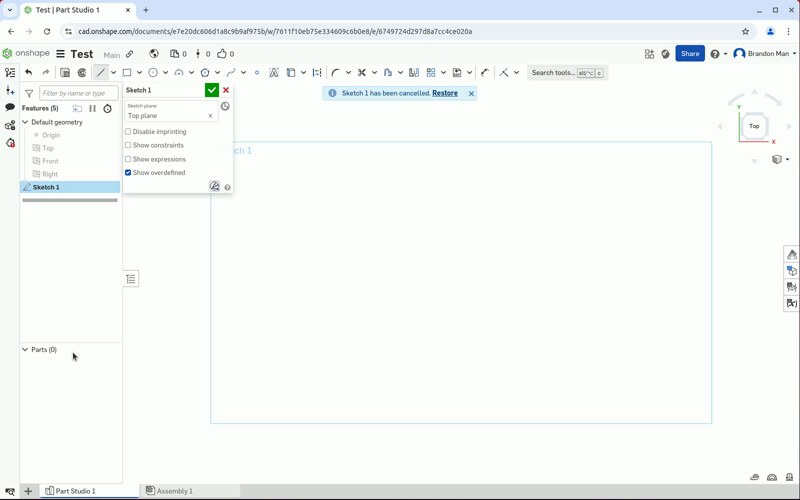
key_down(shift)
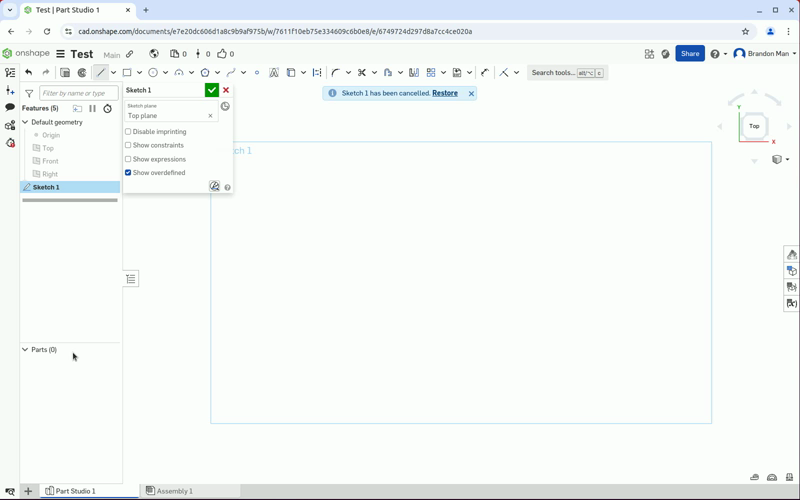
mouse_move(401, 313)
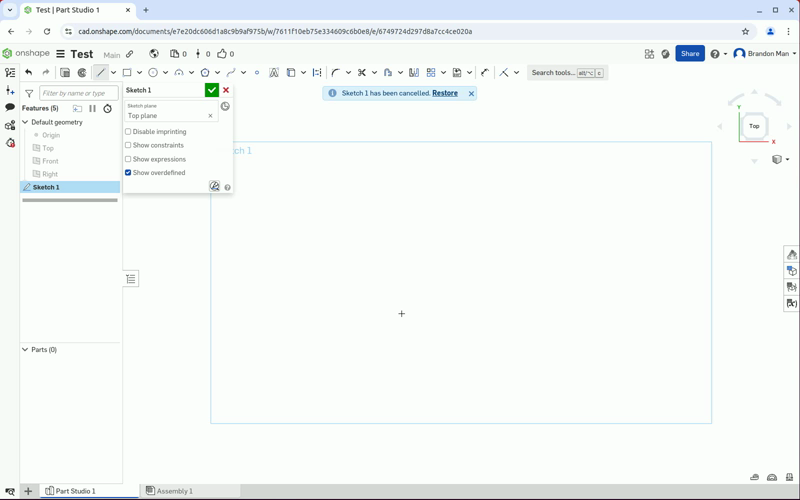
click(401, 313)
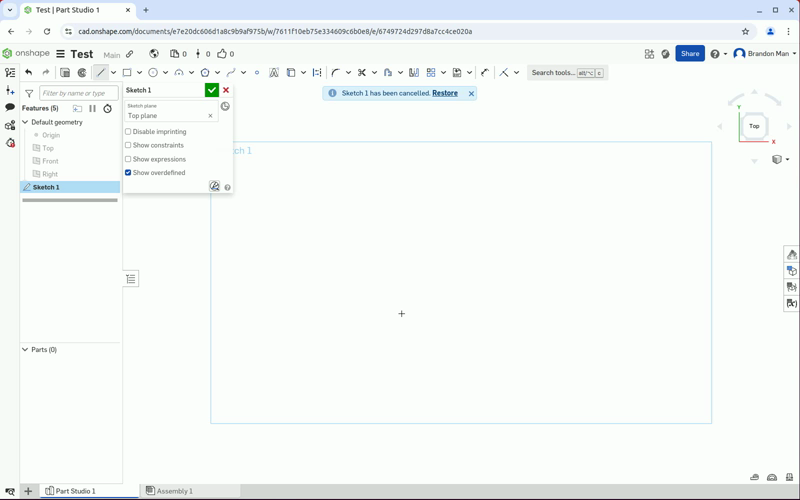
key_up(shift)
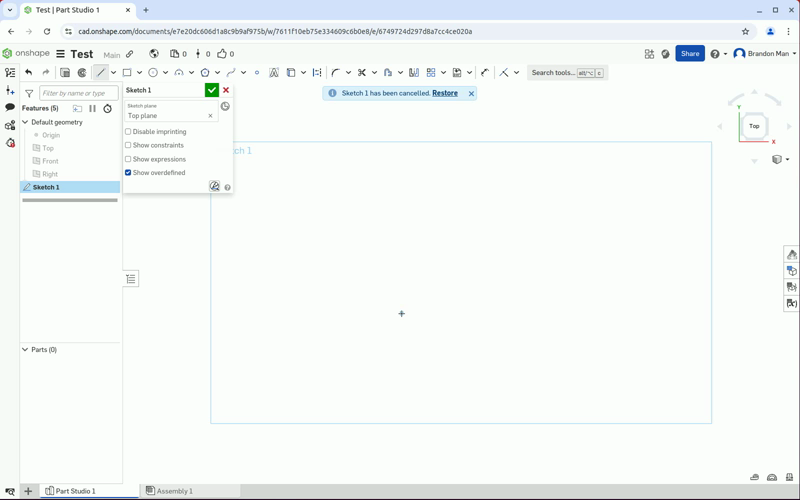
key_down(shift)
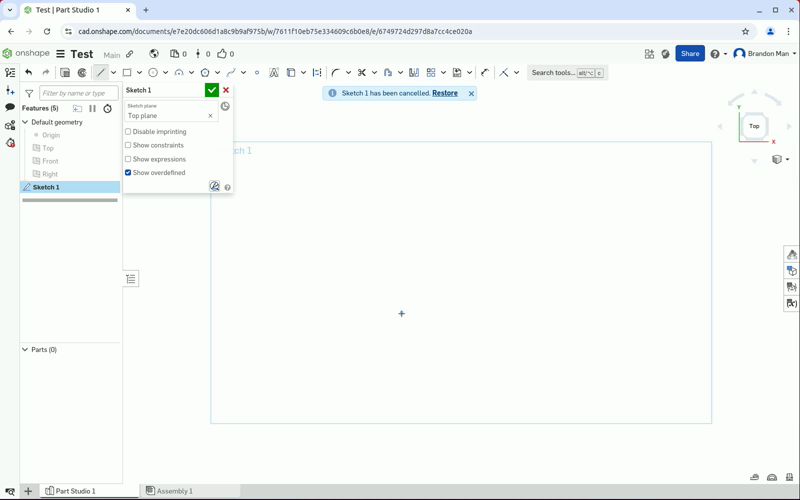
mouse_move(572, 313)
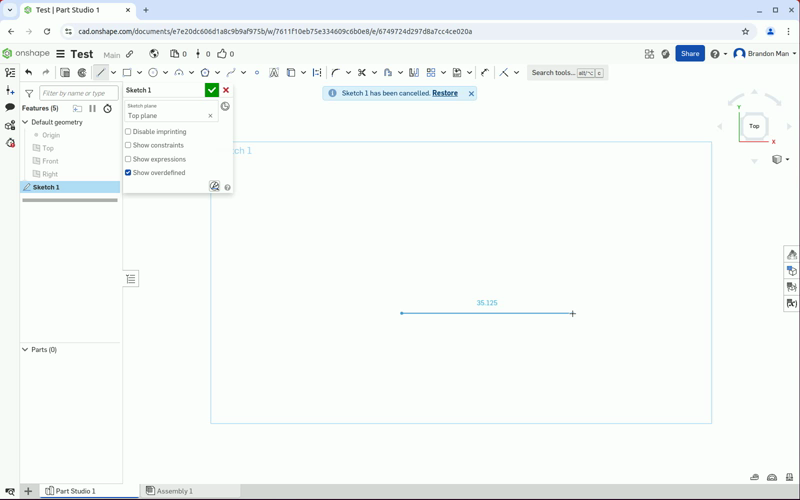
click(572, 313)
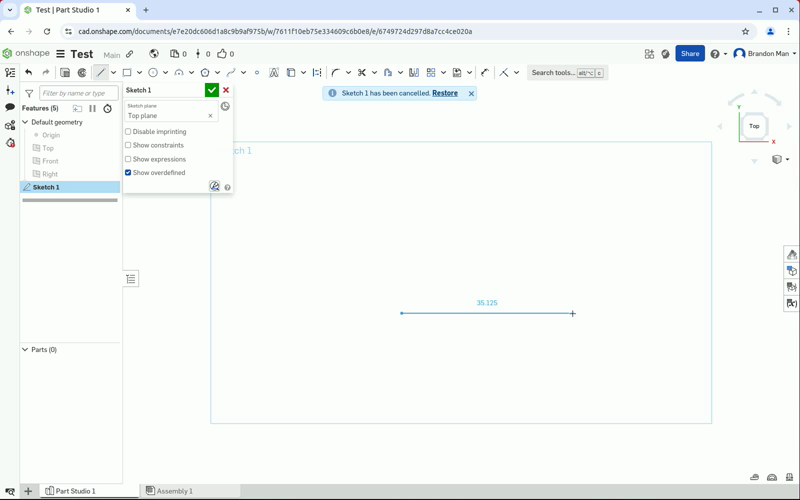
key_up(shift)
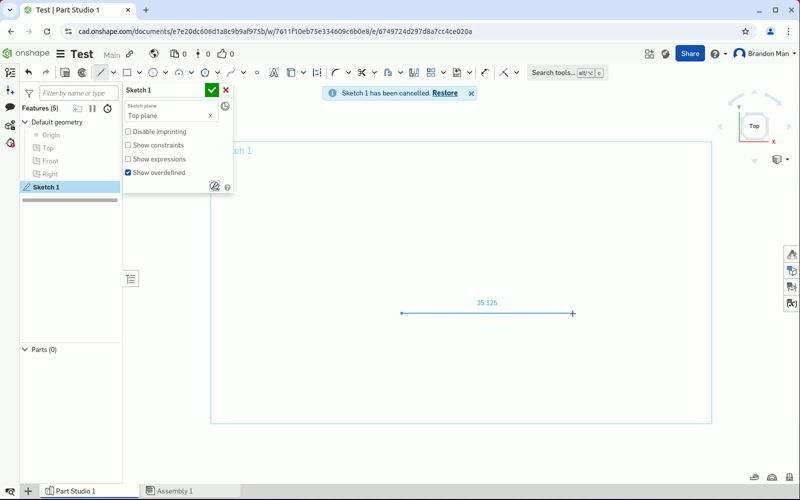
key_down(shift)
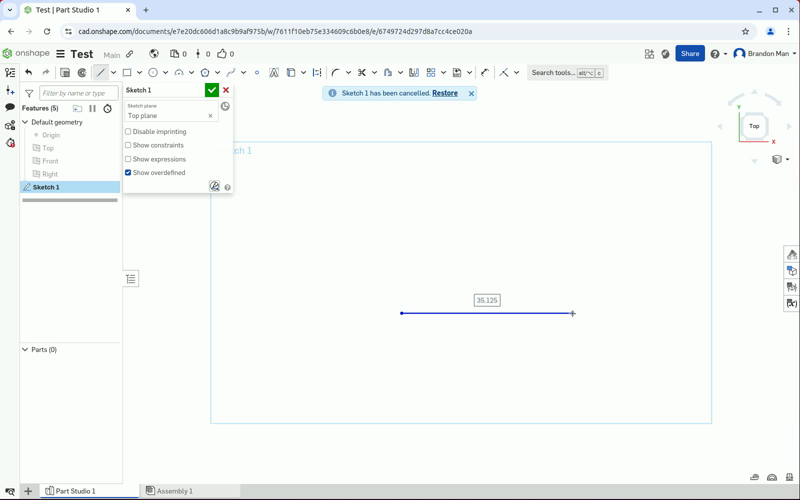
mouse_move(572, 250)
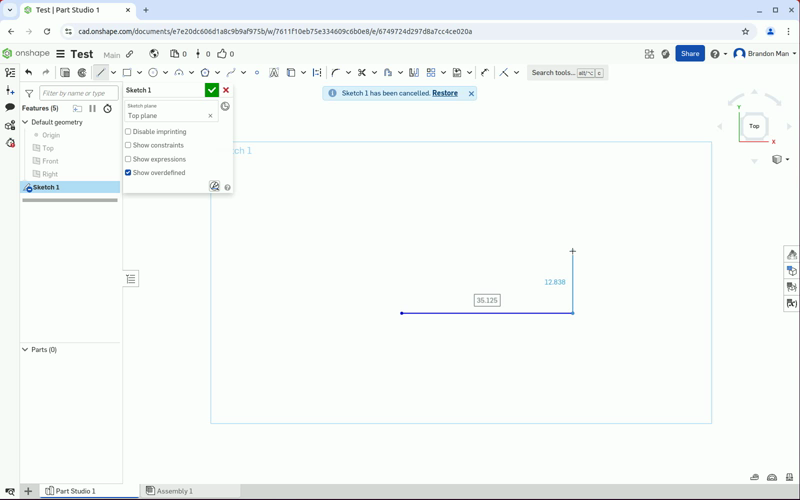
click(572, 250)
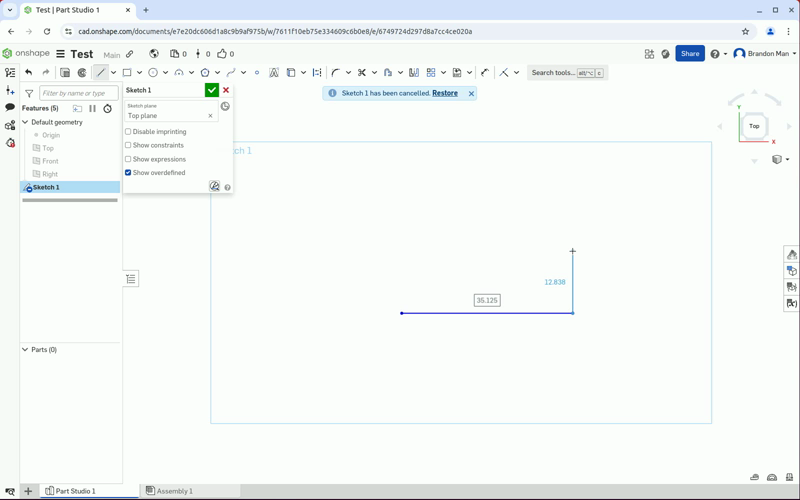
key_up(shift)
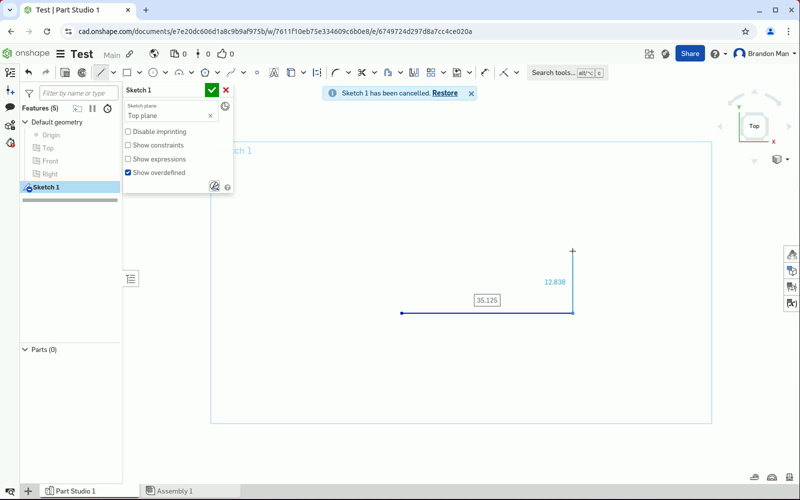
key_down(shift)
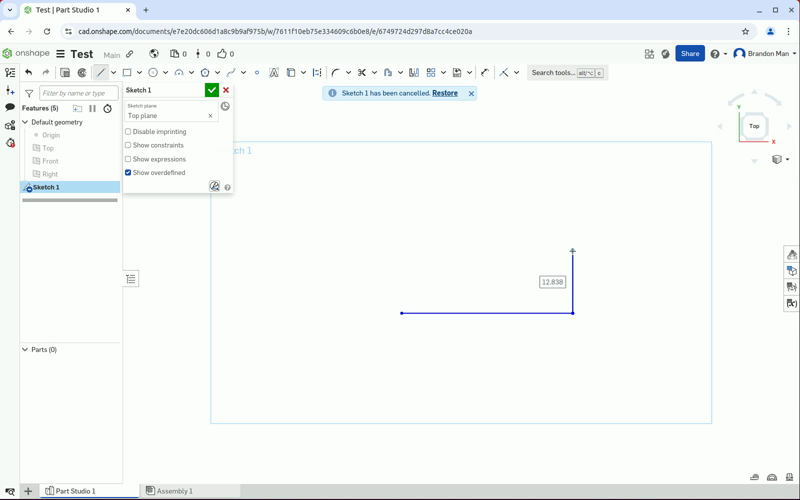
mouse_move(401, 250)
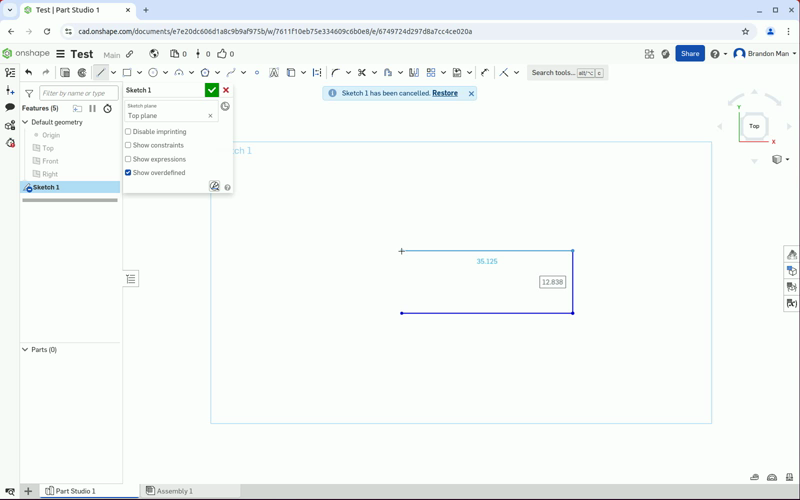
click(401, 250)
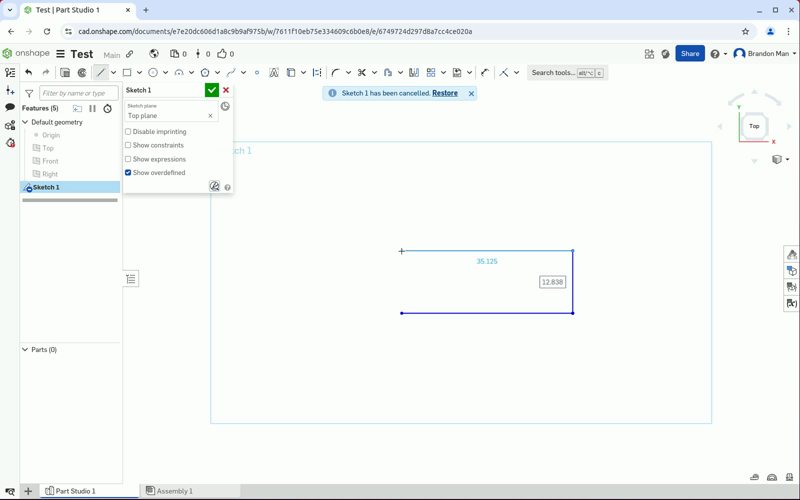
key_up(shift)
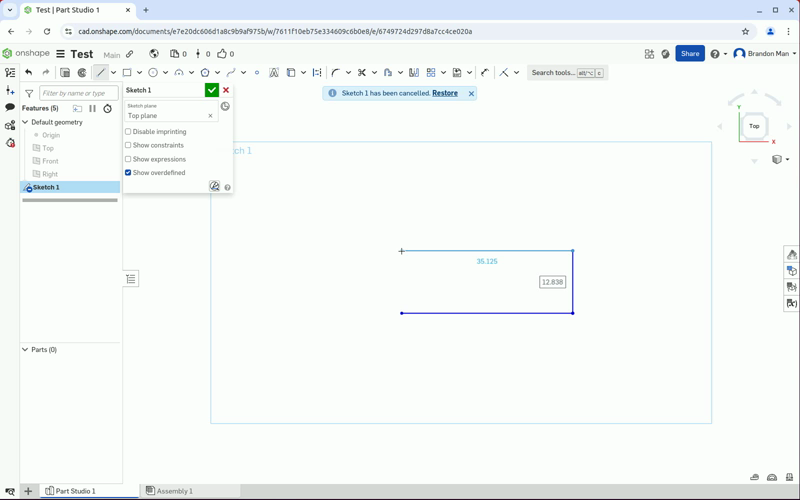
key_down(shift)
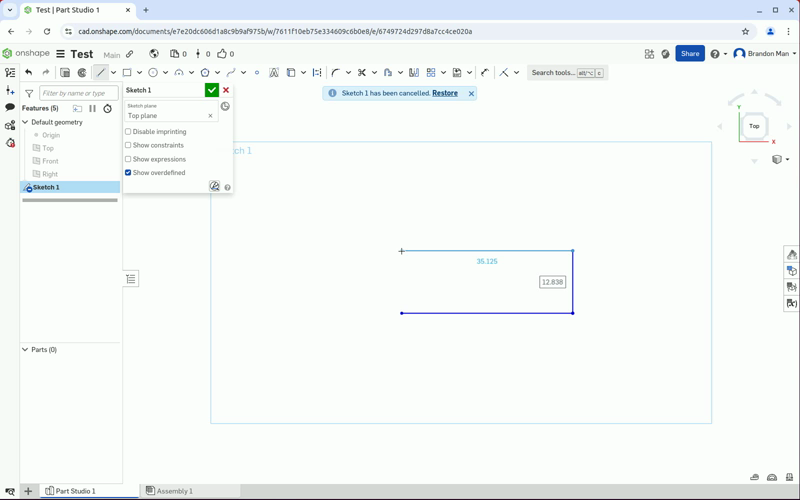
mouse_move(401, 313)
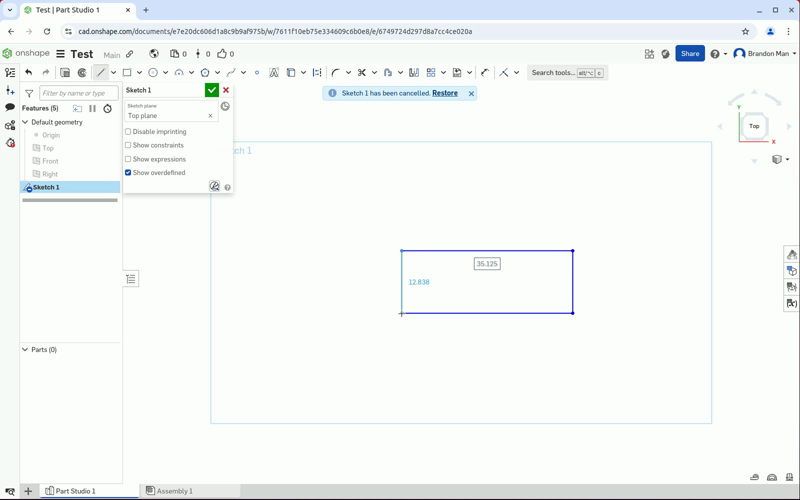
key_up(shift)
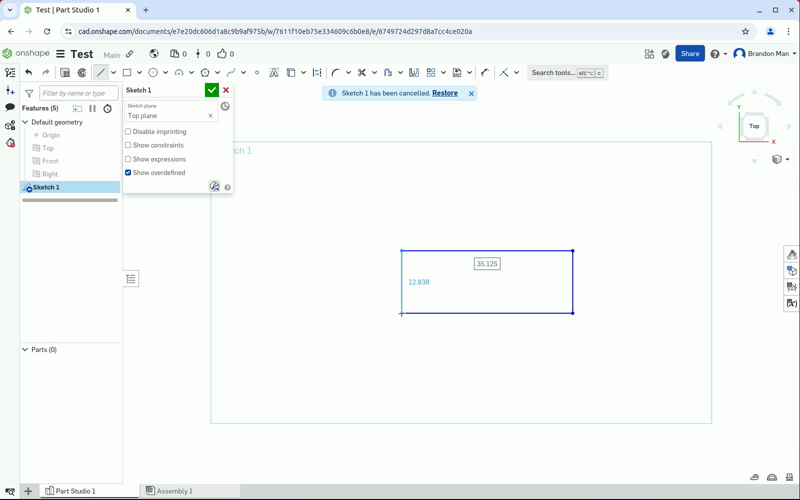
click(401, 313)
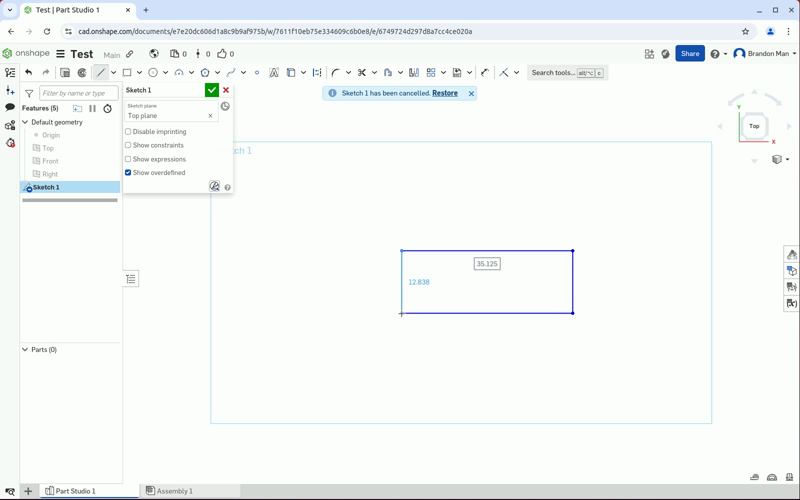
key(esc)
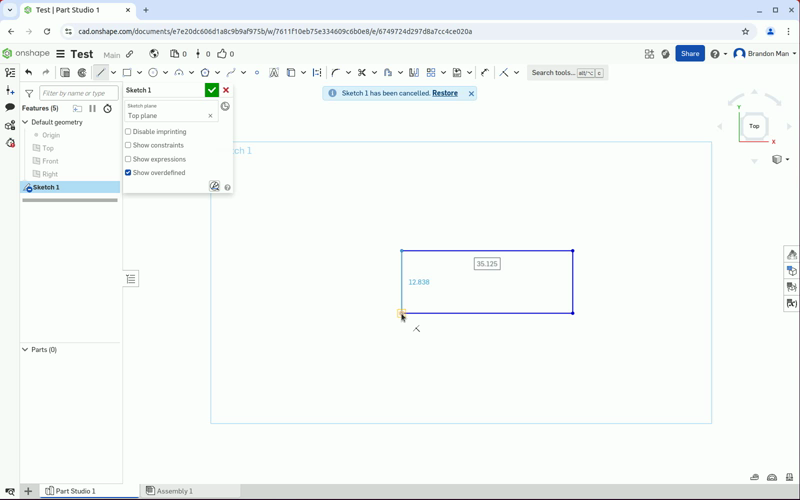
mouse_move(551, 278)
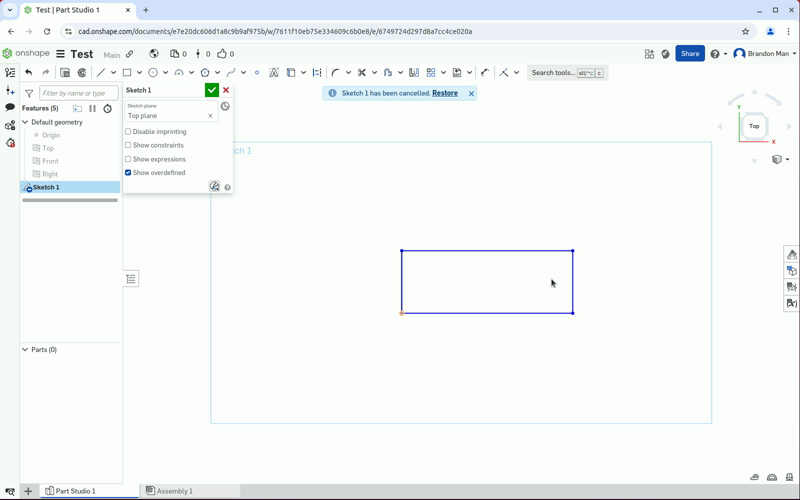
click(551, 278)
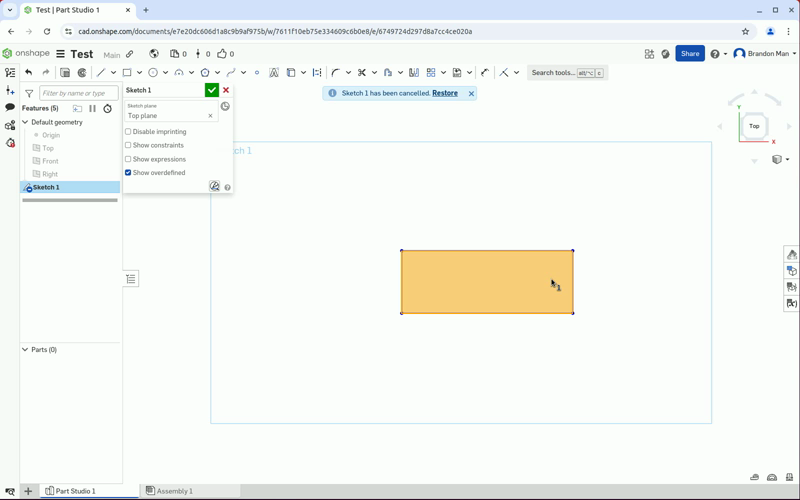
mouse_move(73, 352)
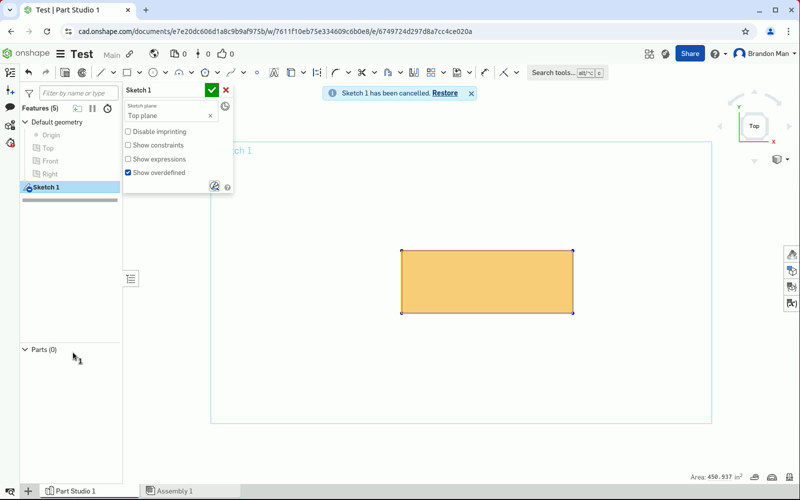
key(shift+y)
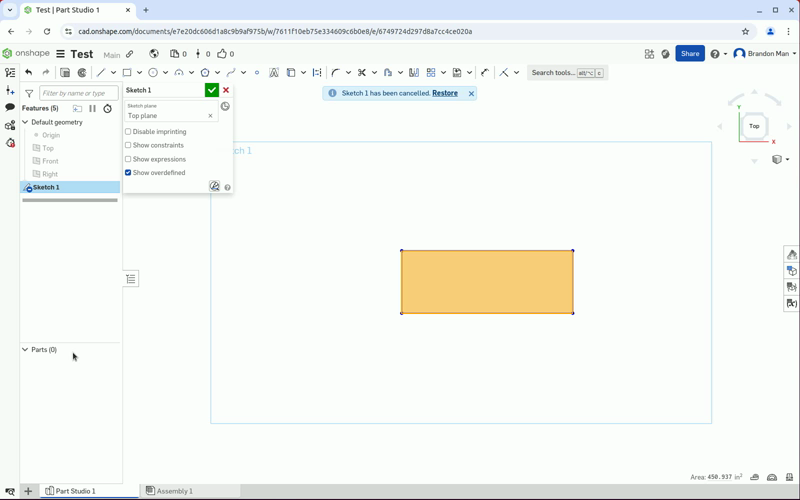
key(shift+e)
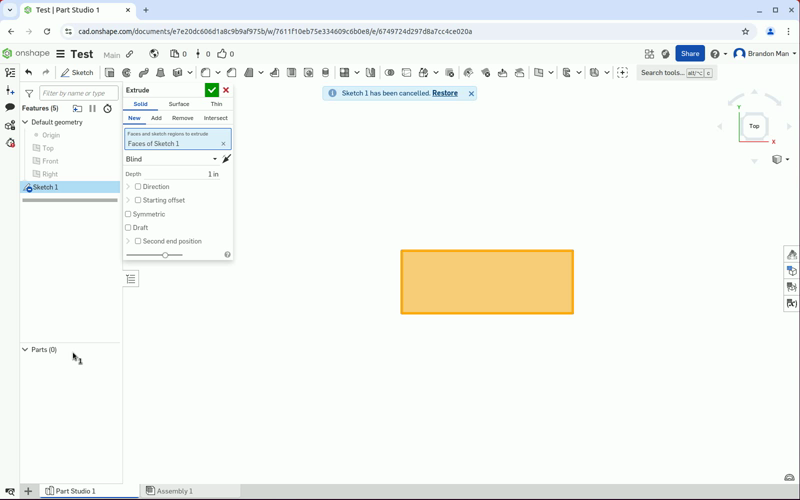
mouse_move(143, 106)
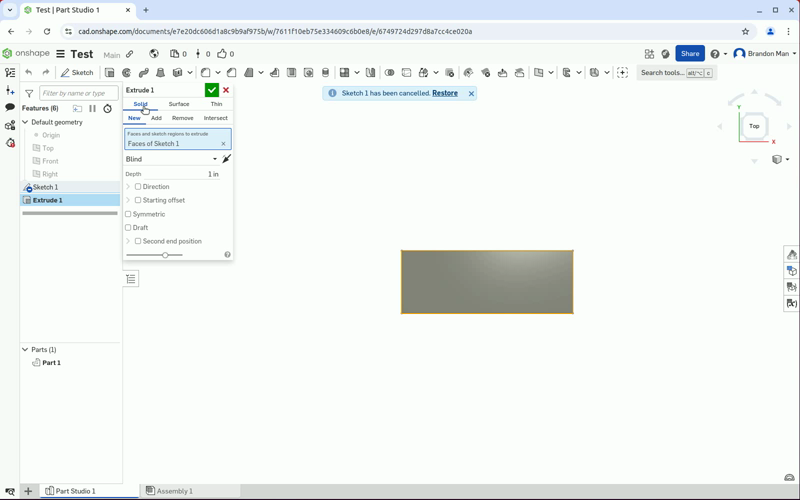
click(143, 106)
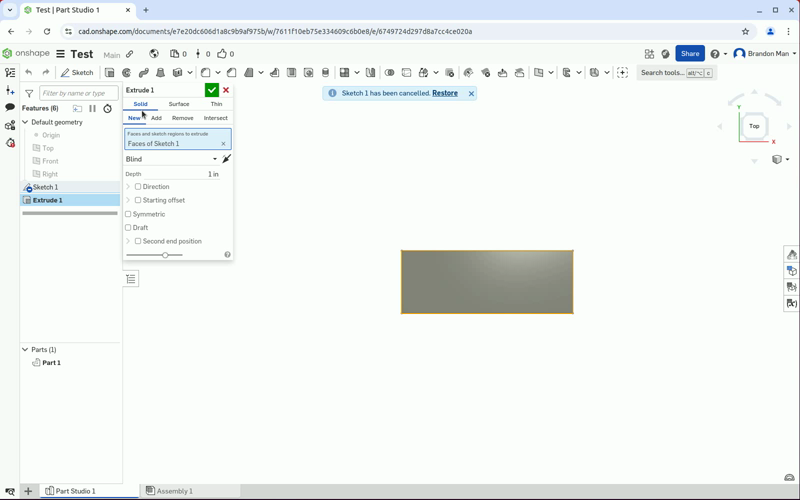
mouse_move(137, 120)
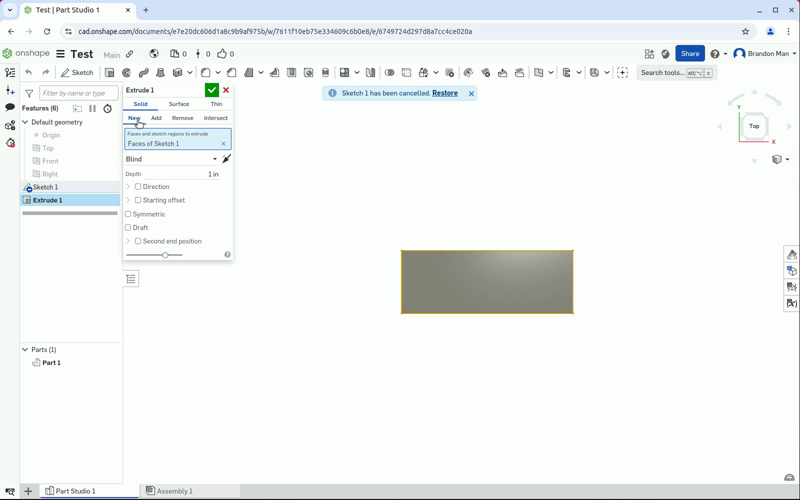
click(137, 120)
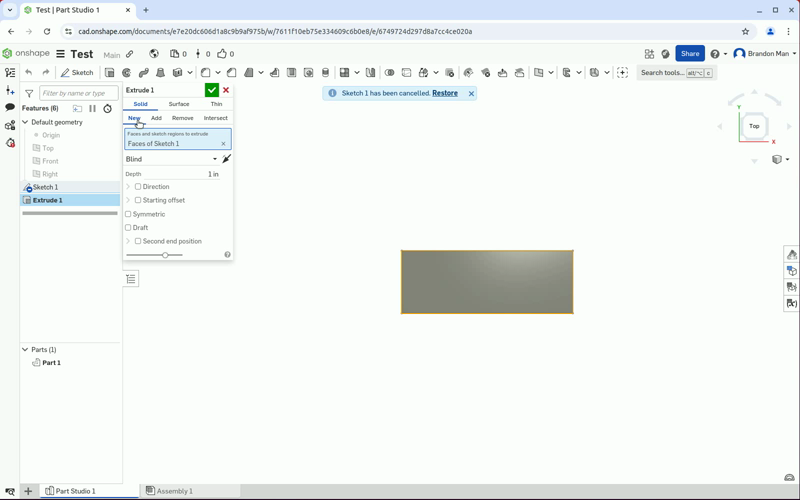
key(tab, 4)
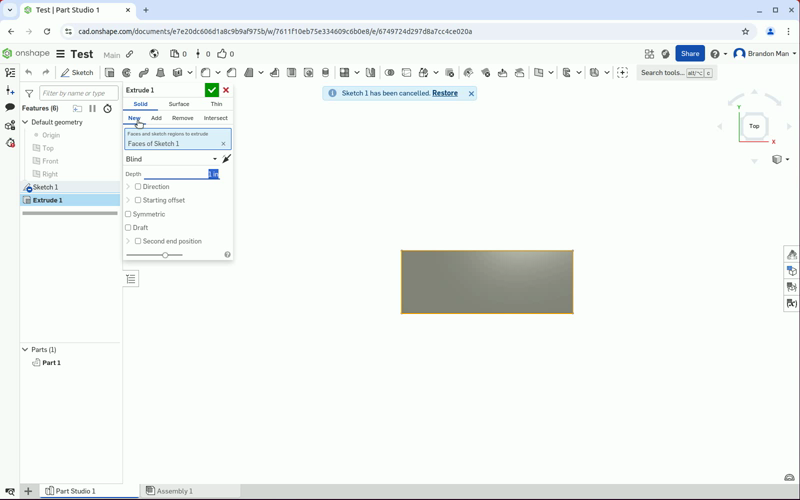
text(2.648)
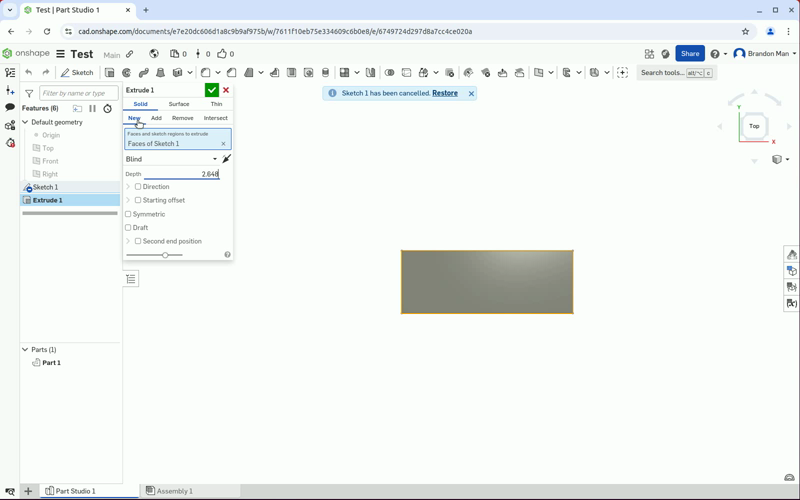
key(enter)
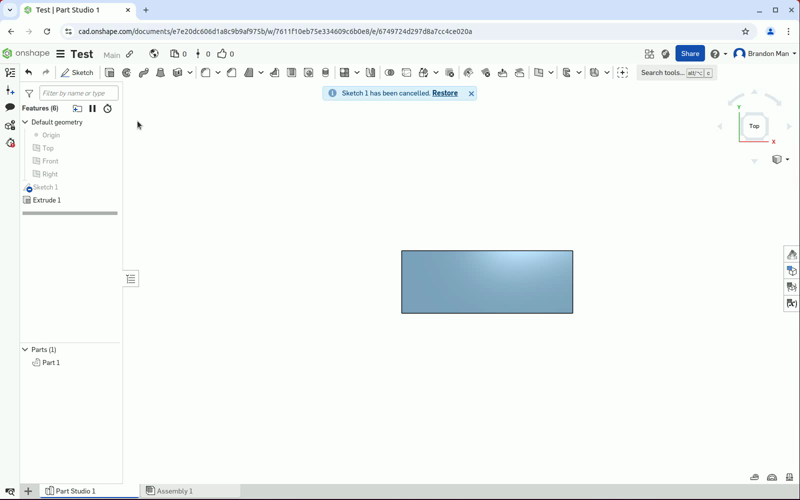
key(shift+h)
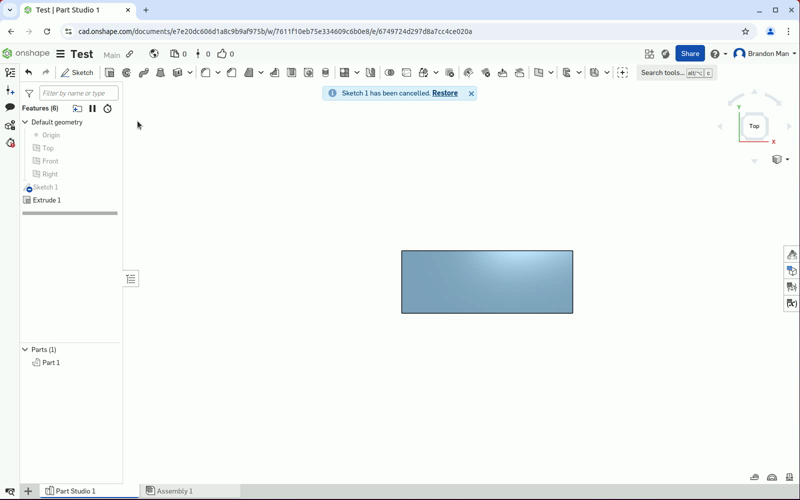
key(shift+h)
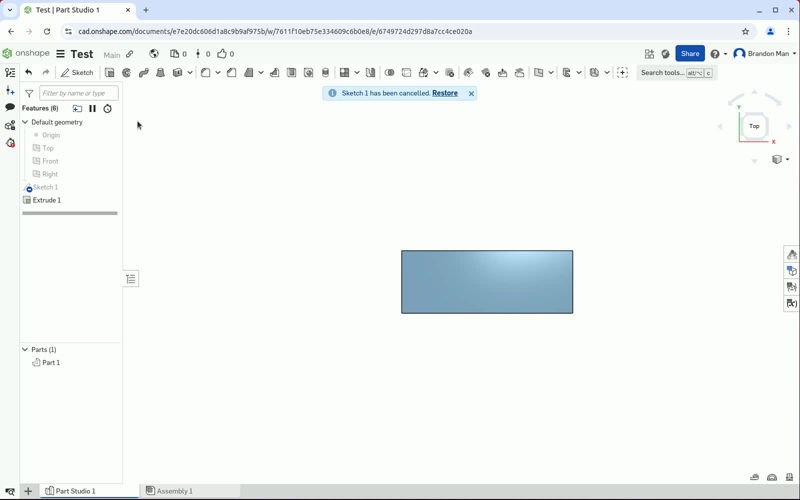
mouse_move(73, 189)
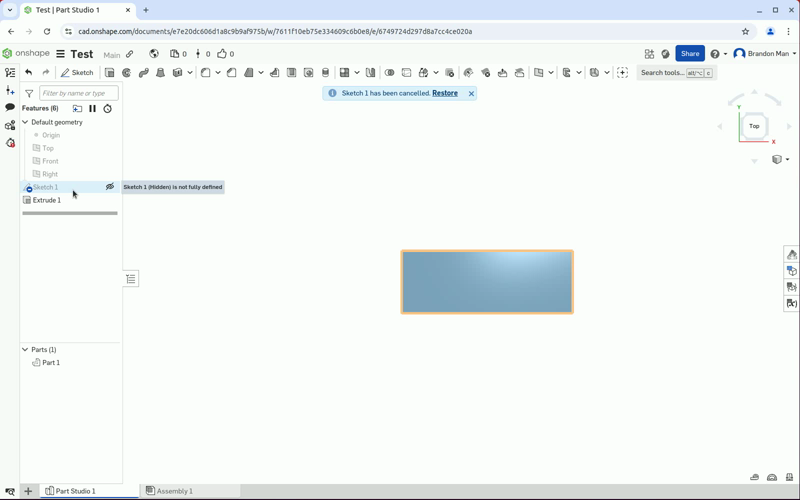
click(73, 189)
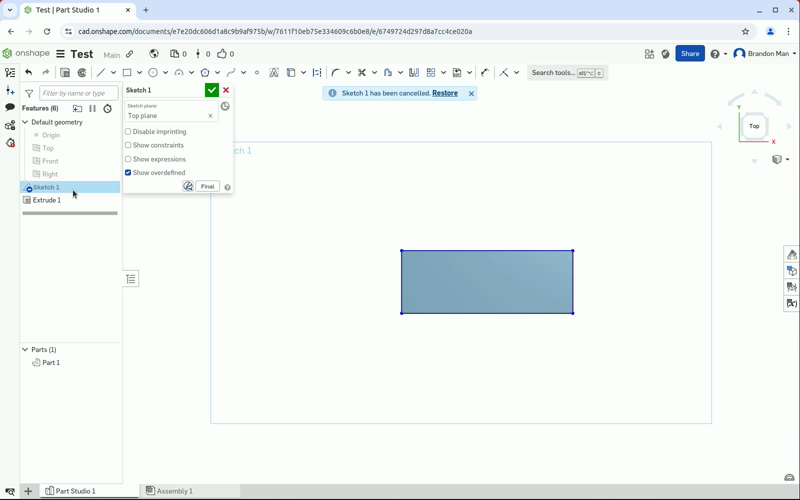
mouse_move(229, 92)
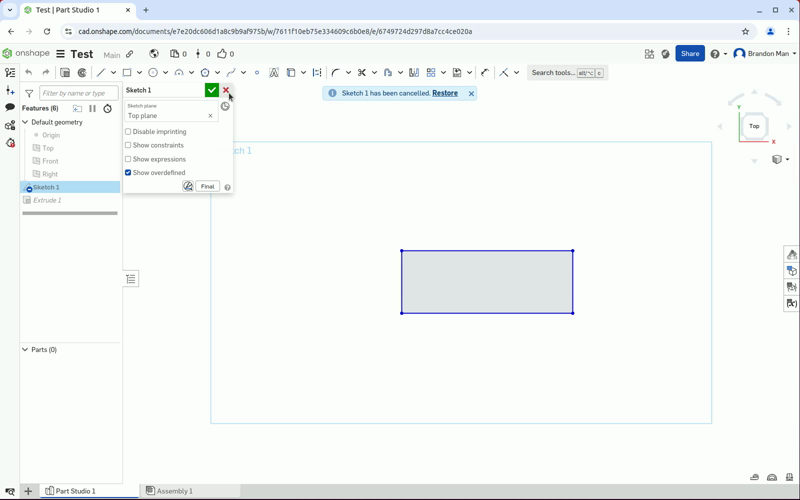
click(229, 92)
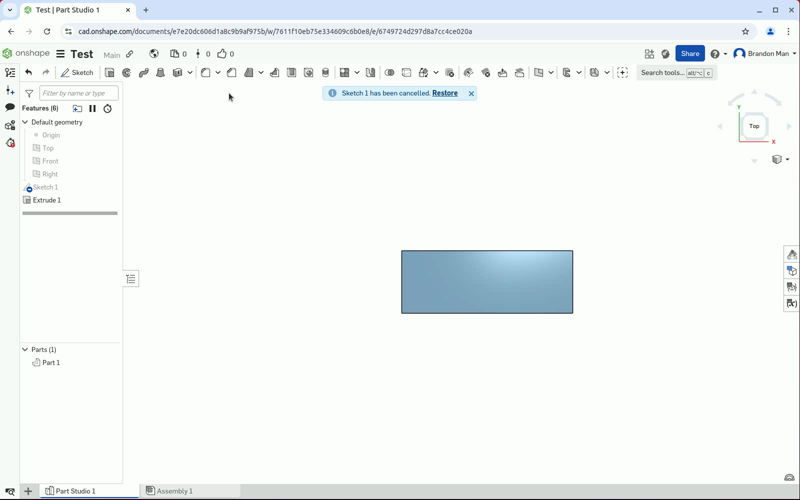
mouse_move(541, 75)
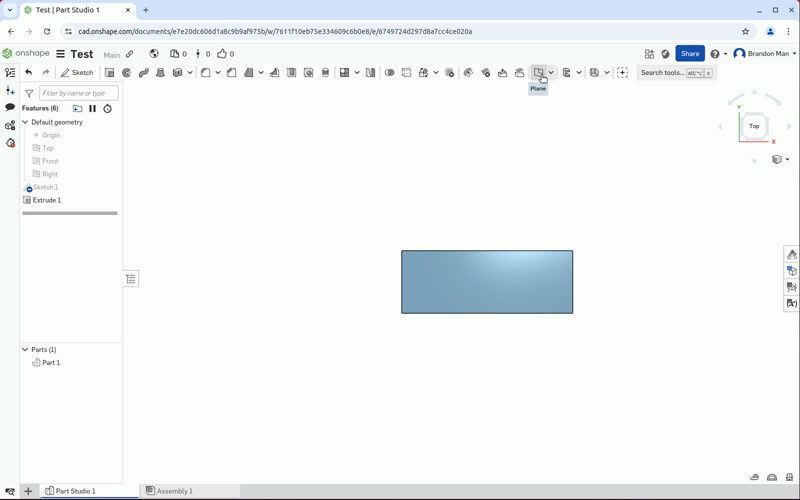
click(541, 75)
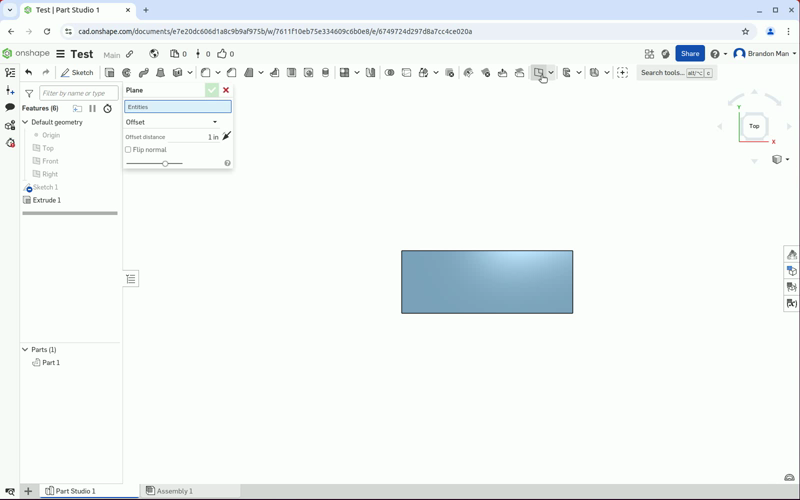
mouse_move(73, 150)
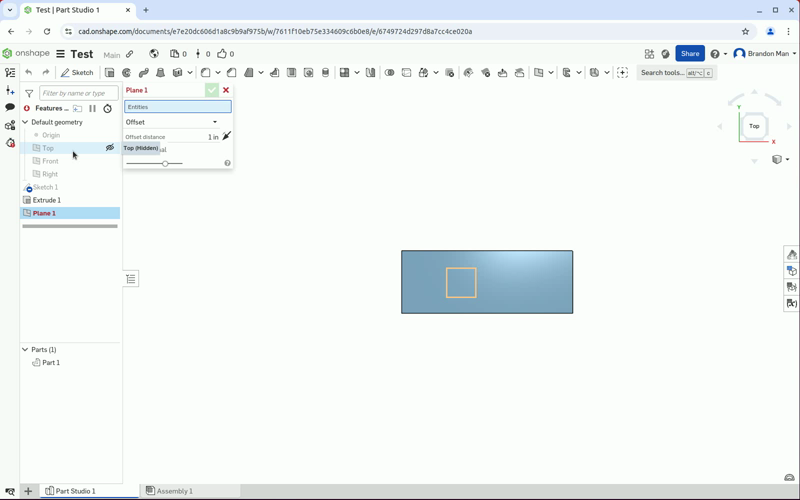
click(73, 150)
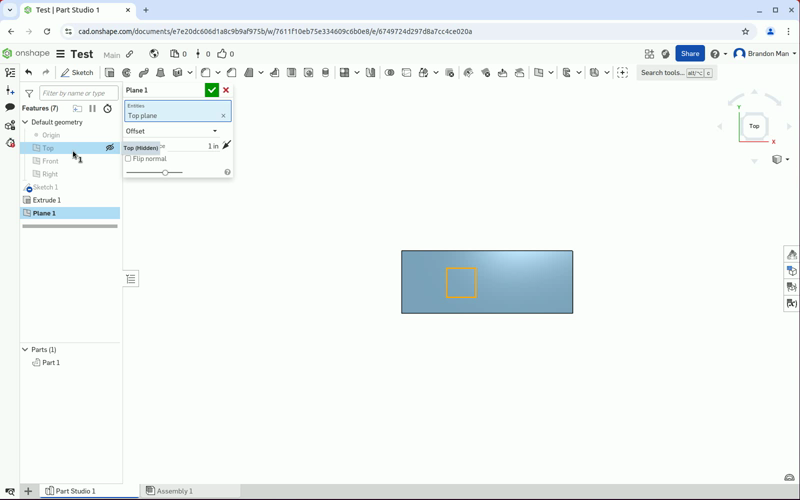
key(tab, 2)
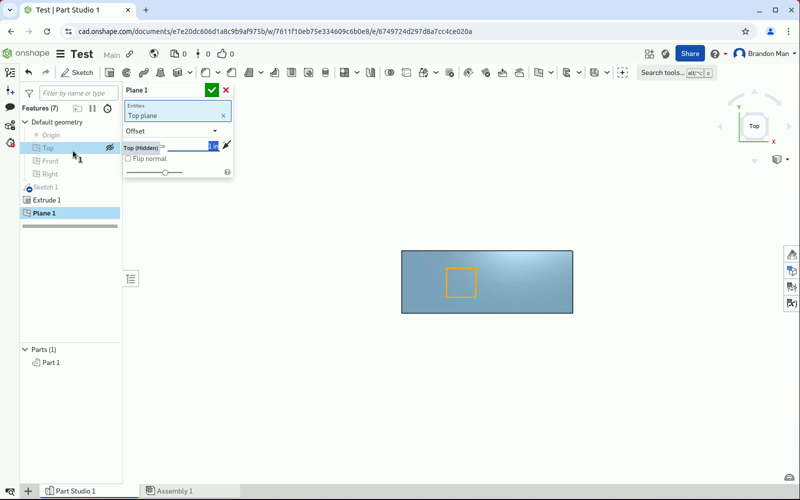
text(2.65)
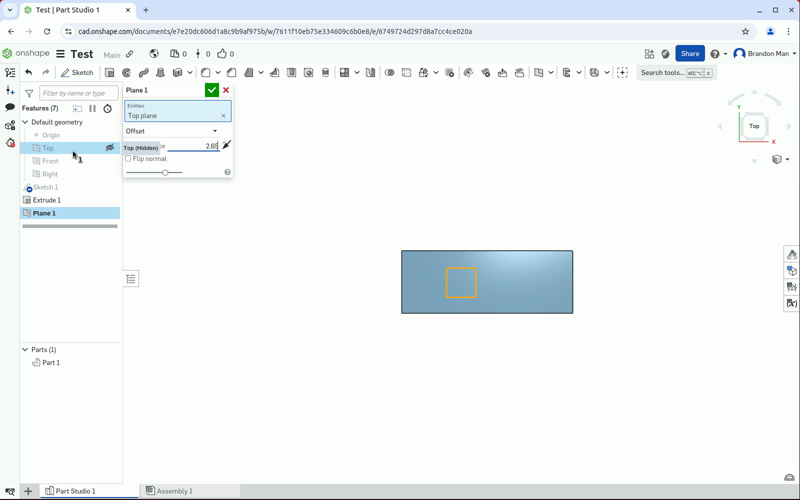
key(enter, 2)
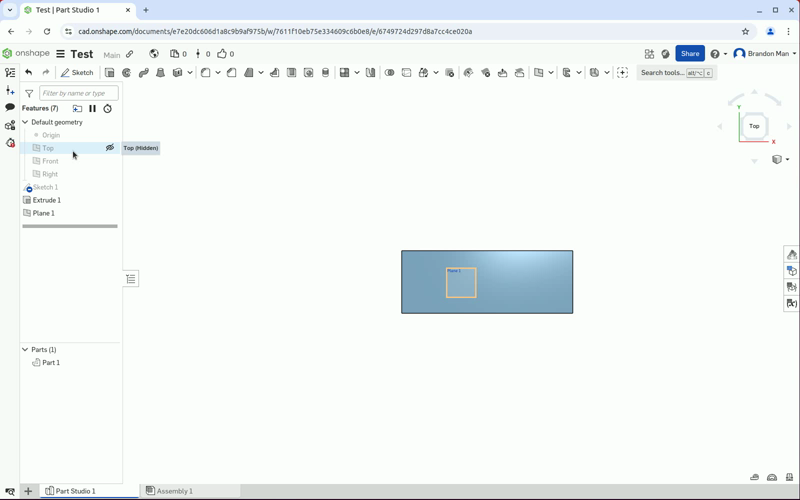
key(shift+s)
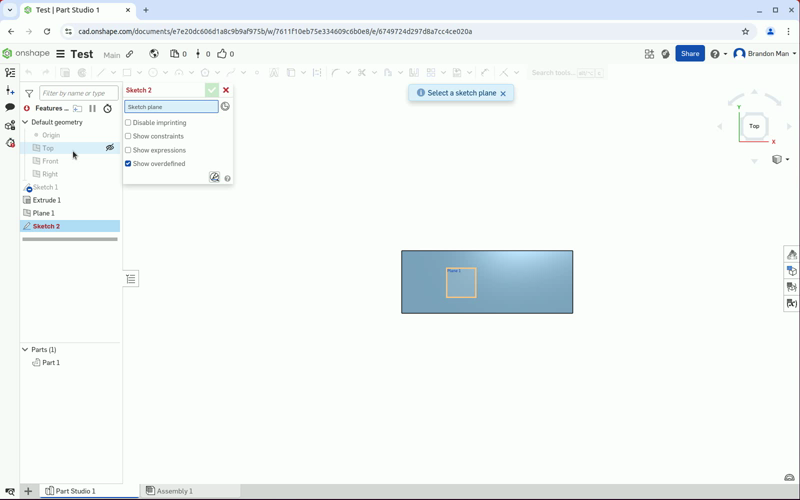
mouse_move(73, 215)
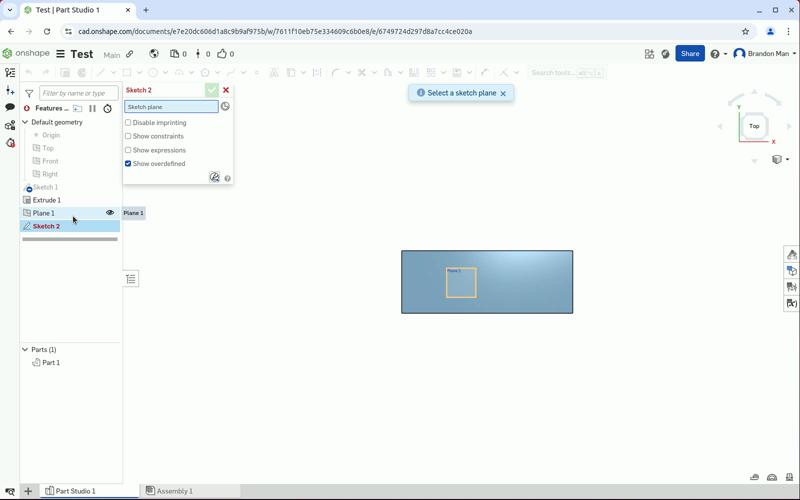
click(73, 215)
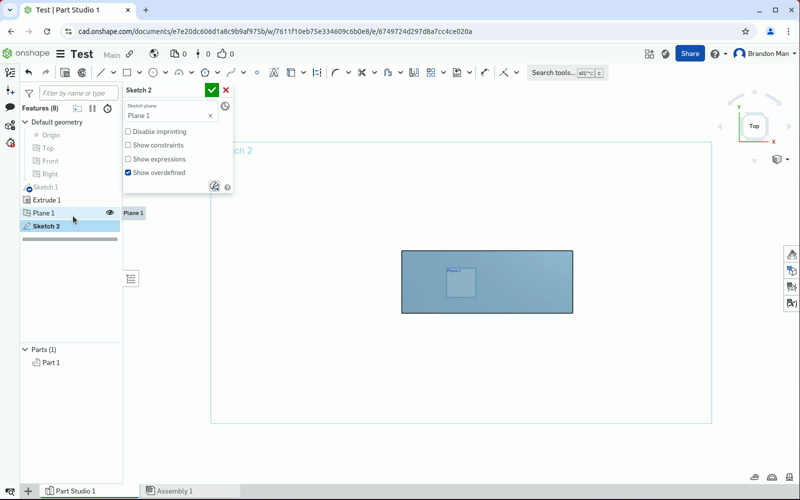
mouse_move(73, 352)
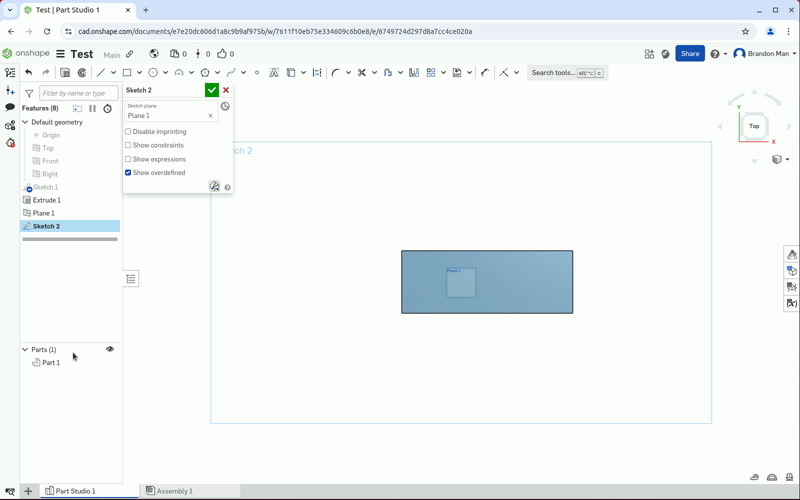
key(y)
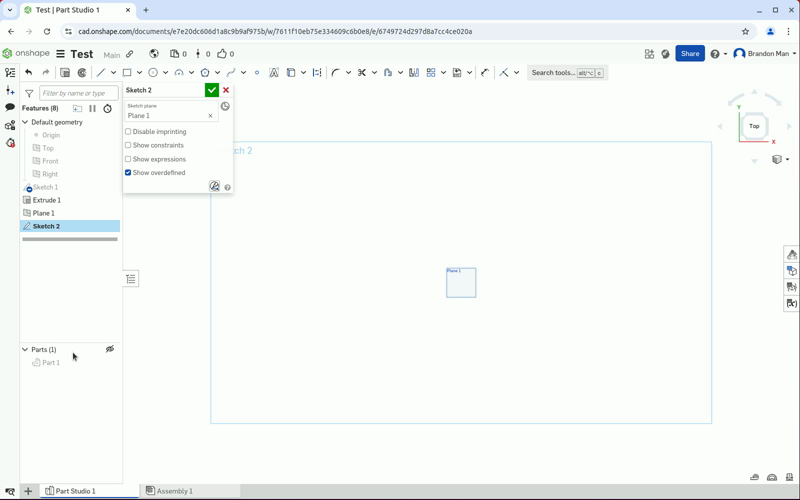
key(l)
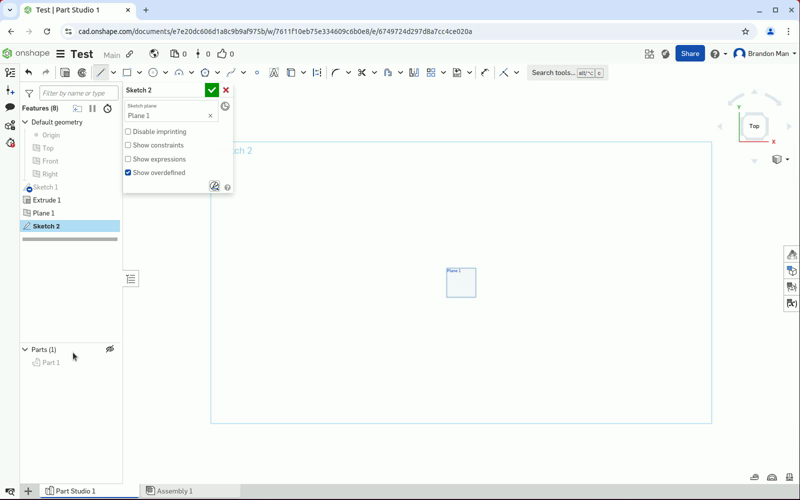
key_down(shift)
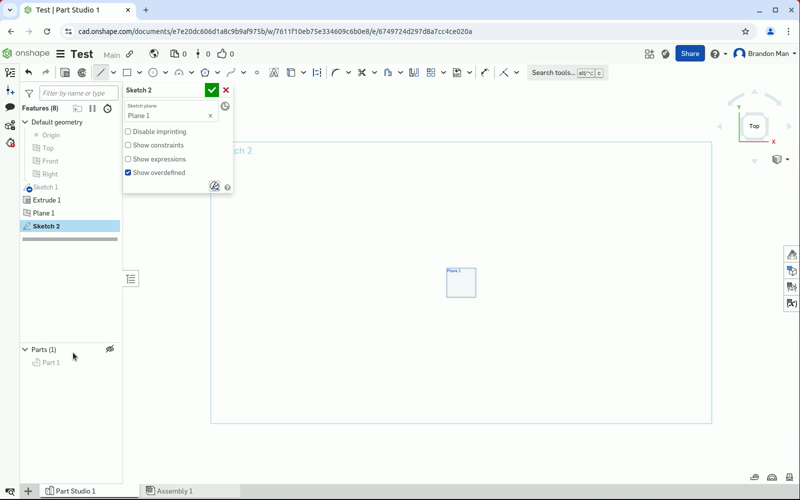
mouse_move(427, 313)
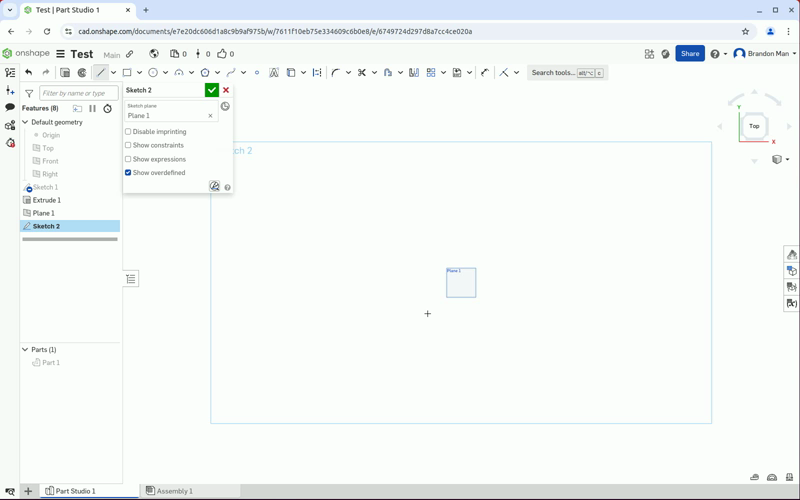
click(427, 313)
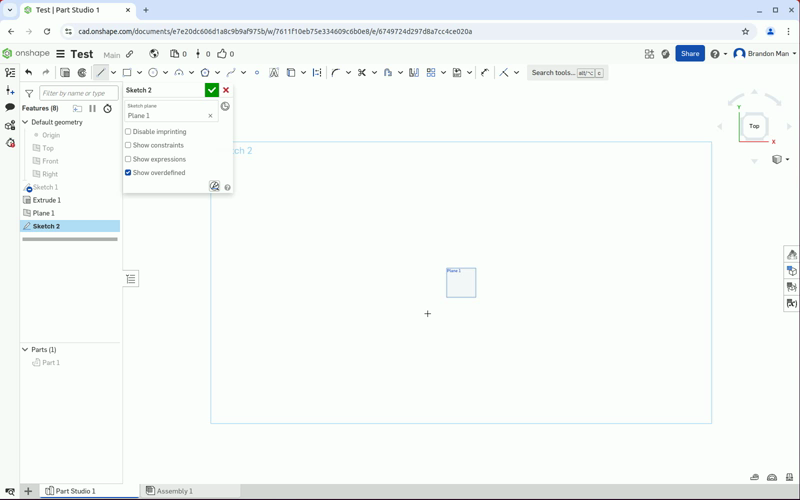
key_up(shift)
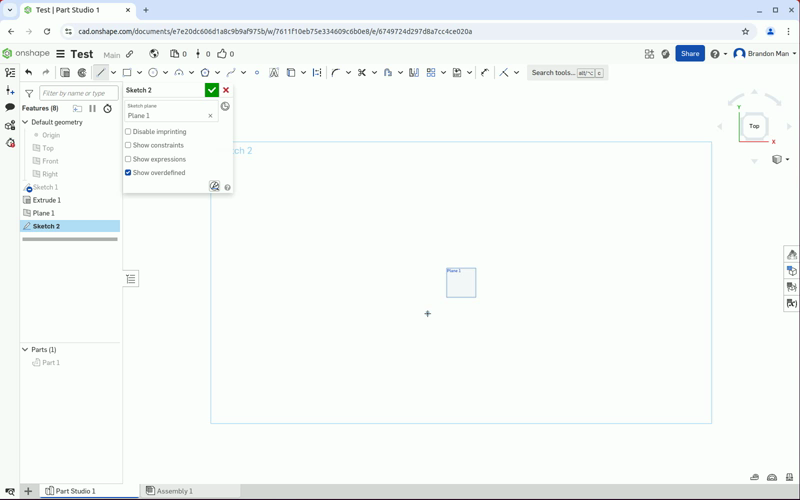
key_down(shift)
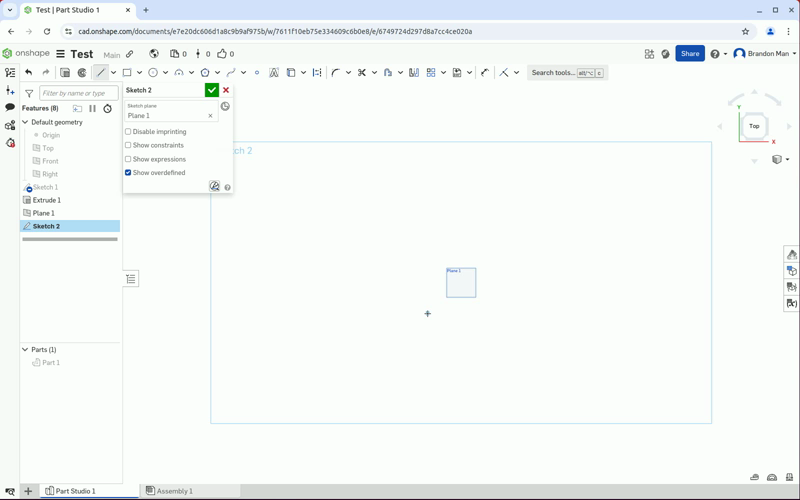
mouse_move(547, 313)
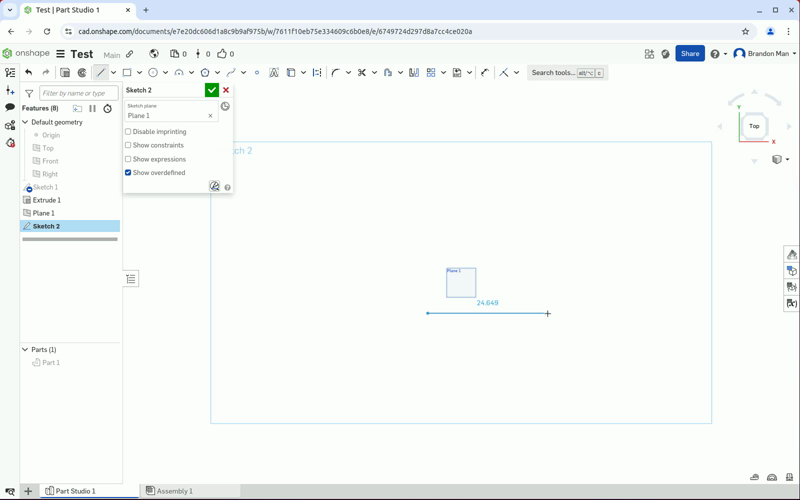
click(547, 313)
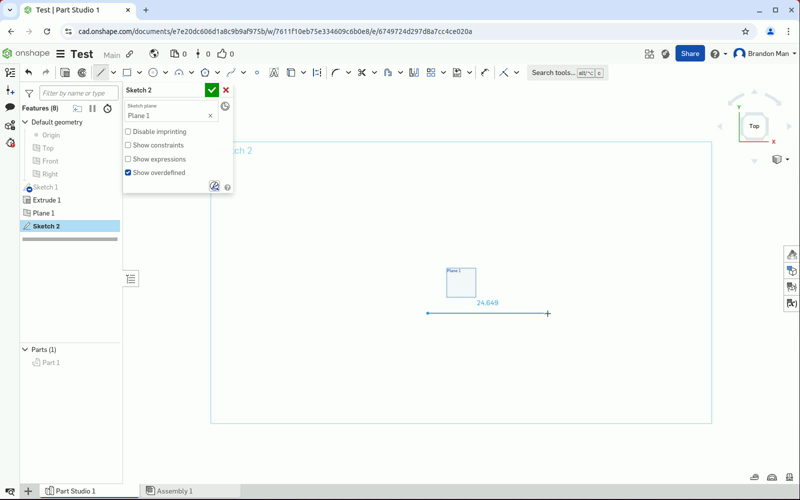
key_up(shift)
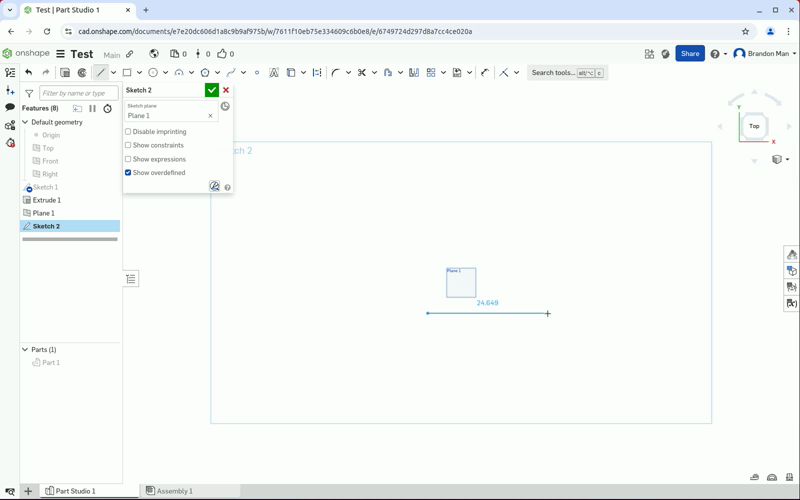
key_down(shift)
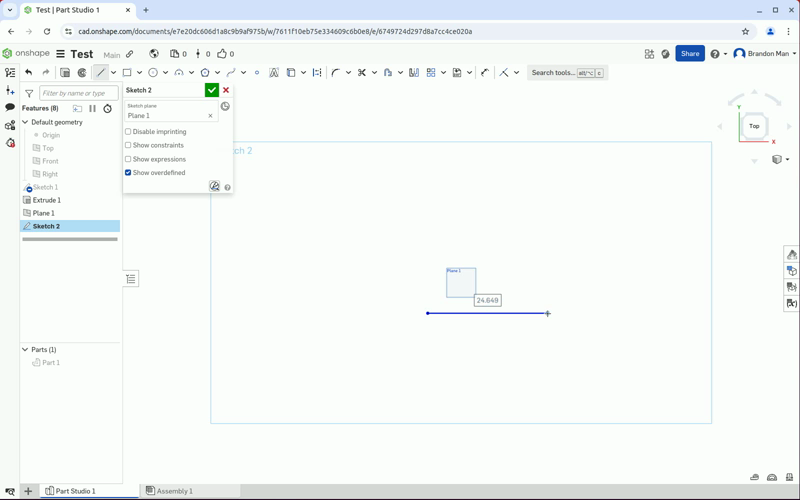
mouse_move(547, 249)
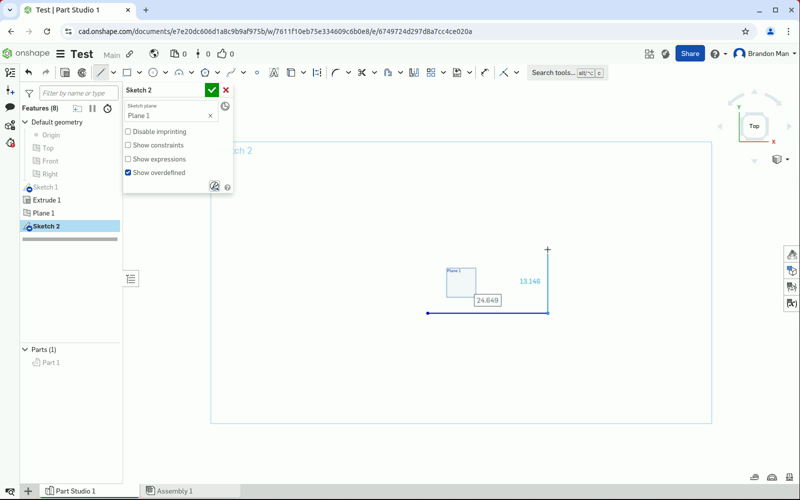
click(547, 249)
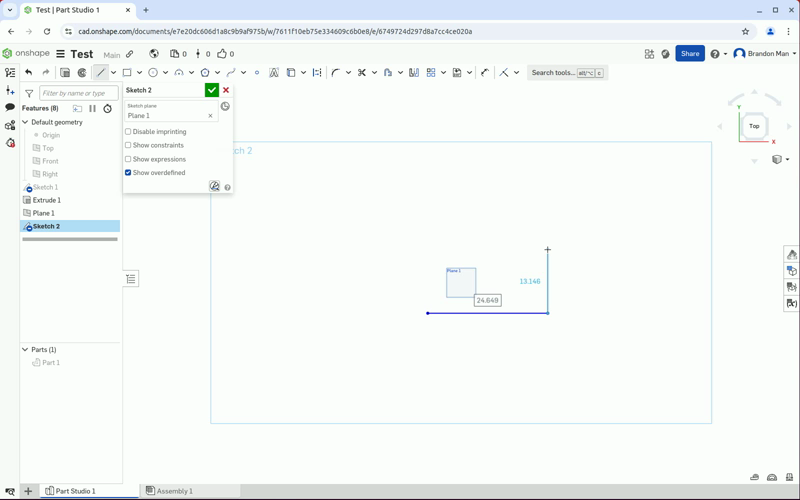
key_up(shift)
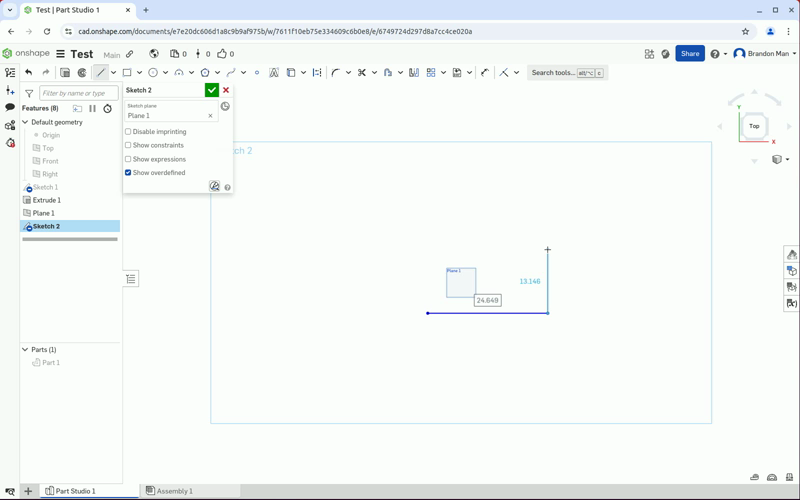
key_down(shift)
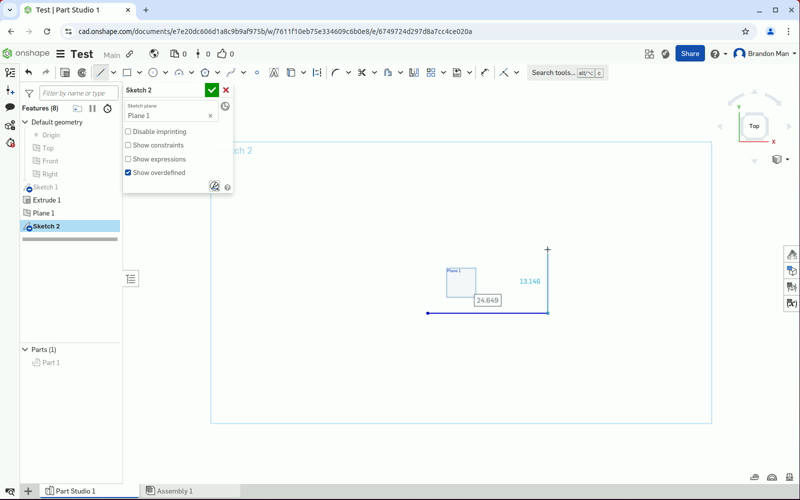
mouse_move(427, 249)
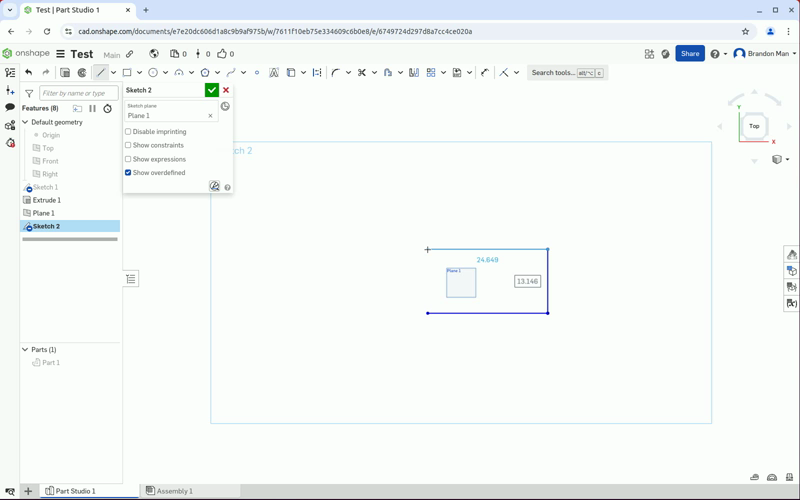
click(427, 249)
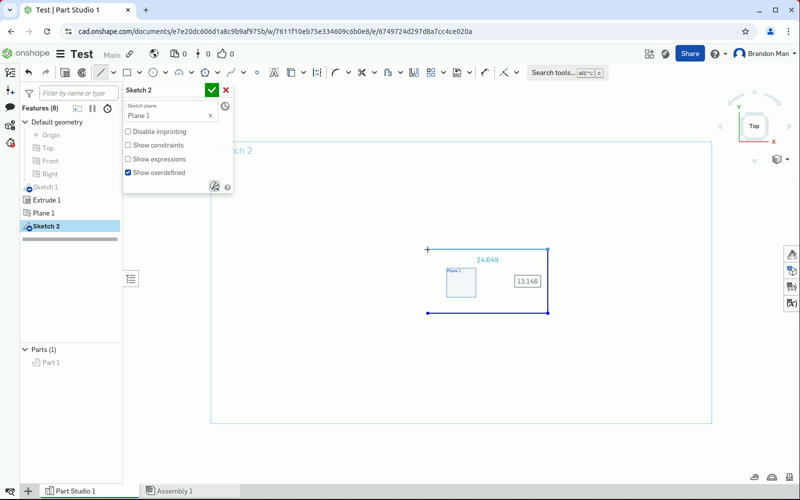
key_up(shift)
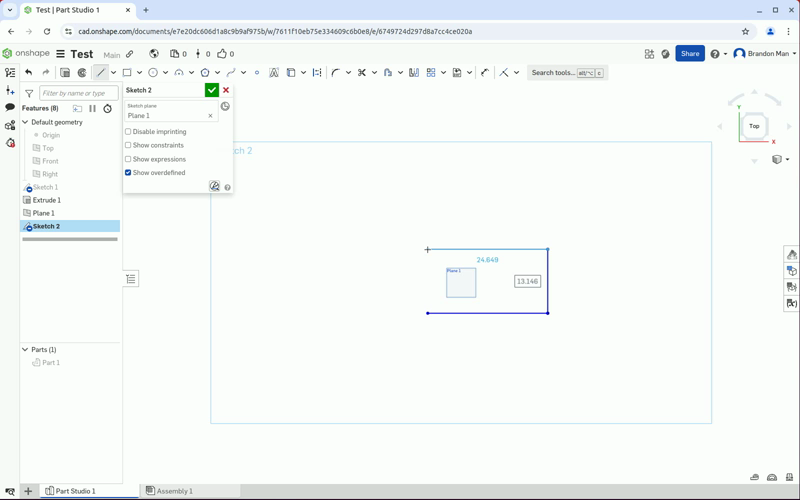
key_down(shift)
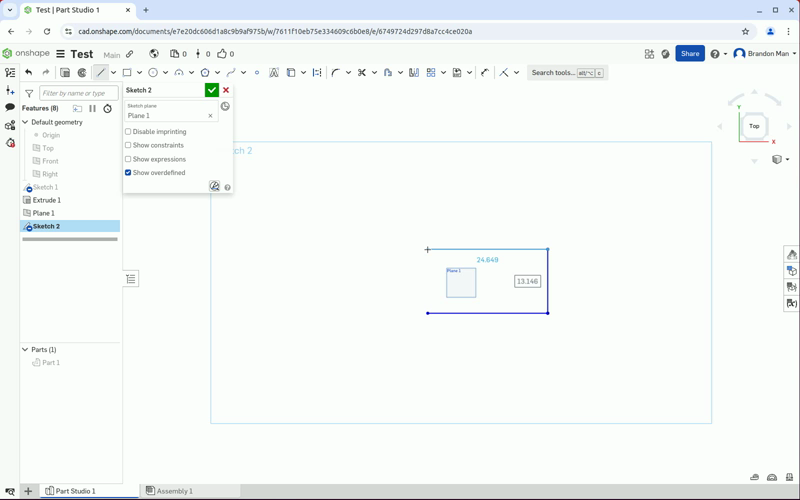
mouse_move(427, 313)
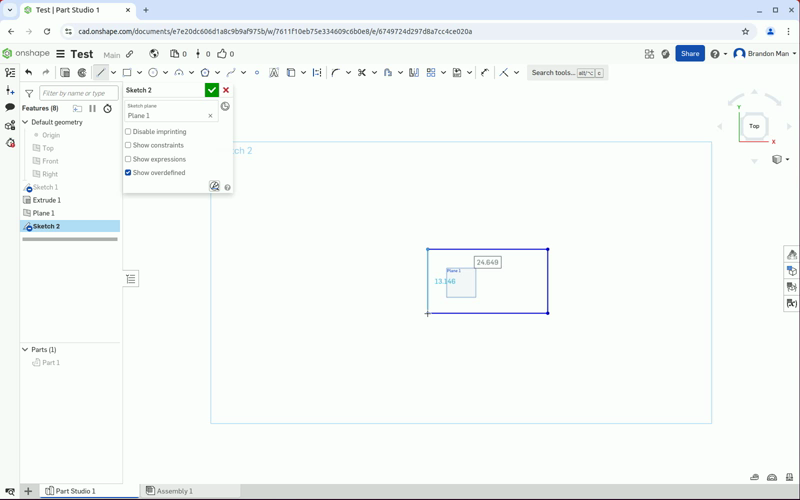
key_up(shift)
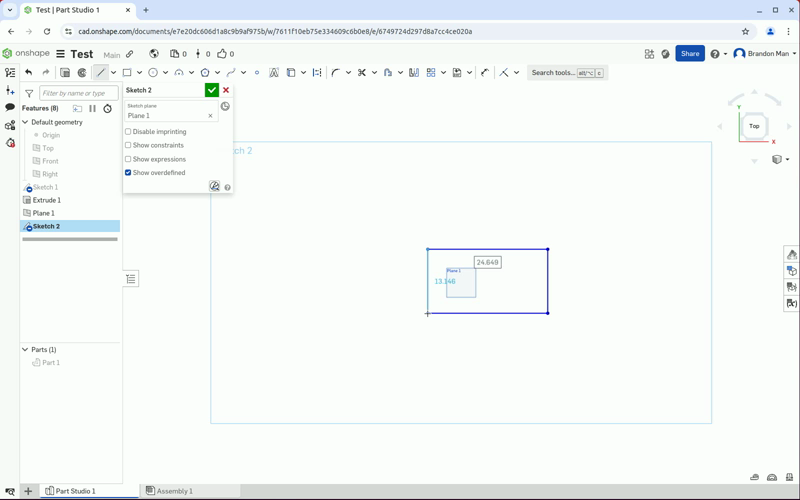
click(427, 313)
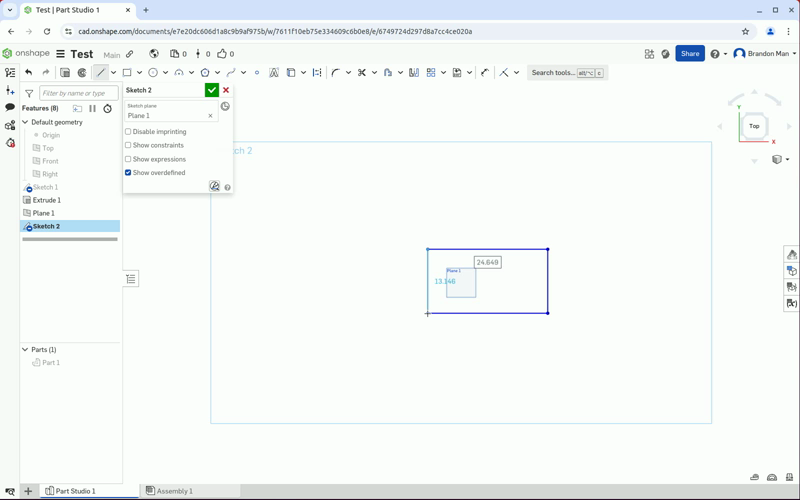
key(esc)
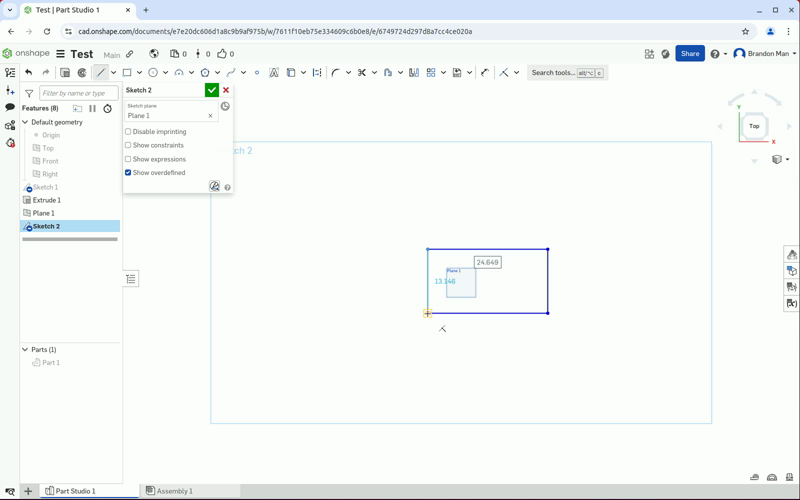
mouse_move(462, 300)
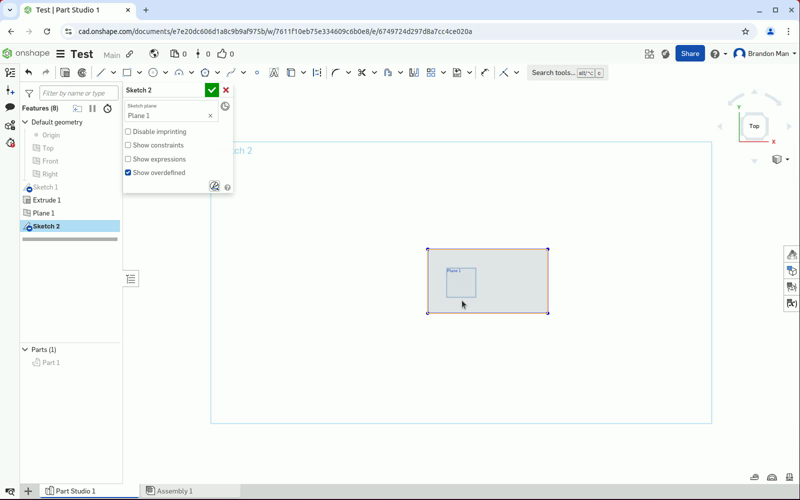
click(462, 300)
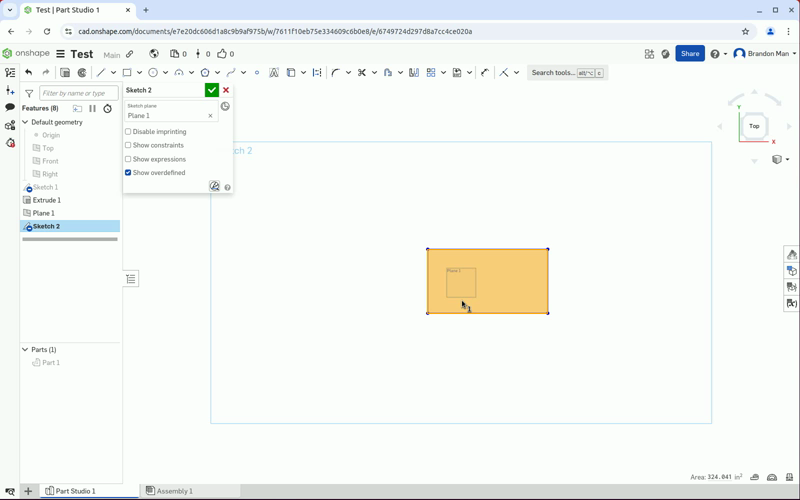
mouse_move(73, 352)
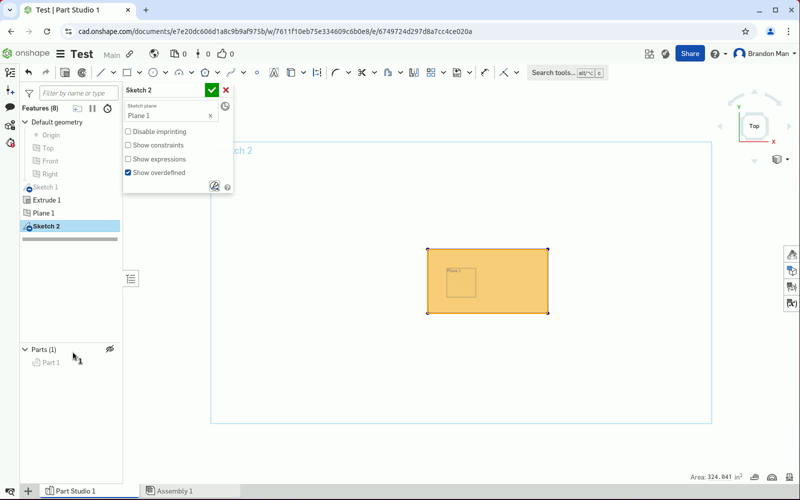
key(shift+y)
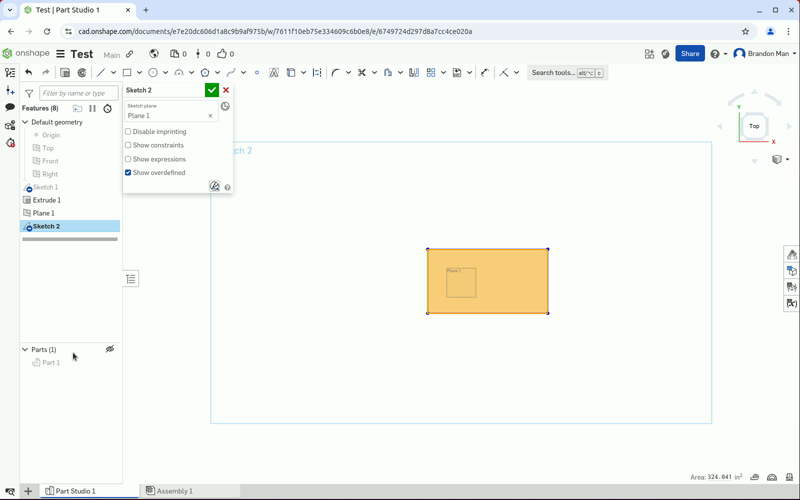
key(shift+e)
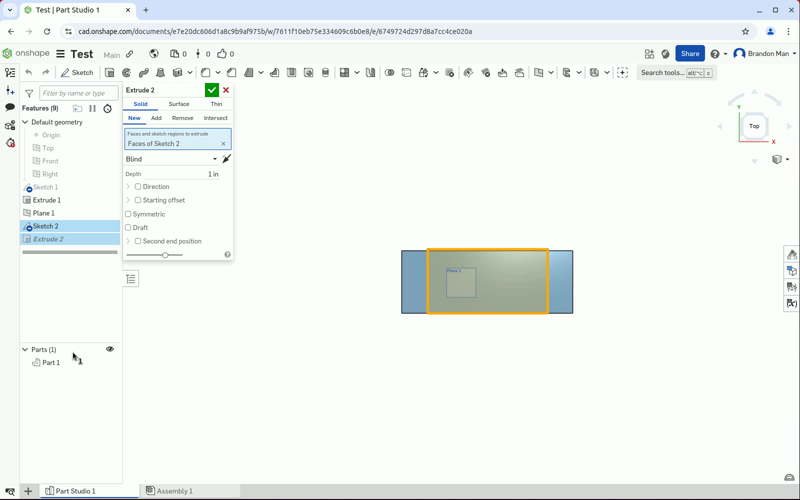
mouse_move(143, 106)
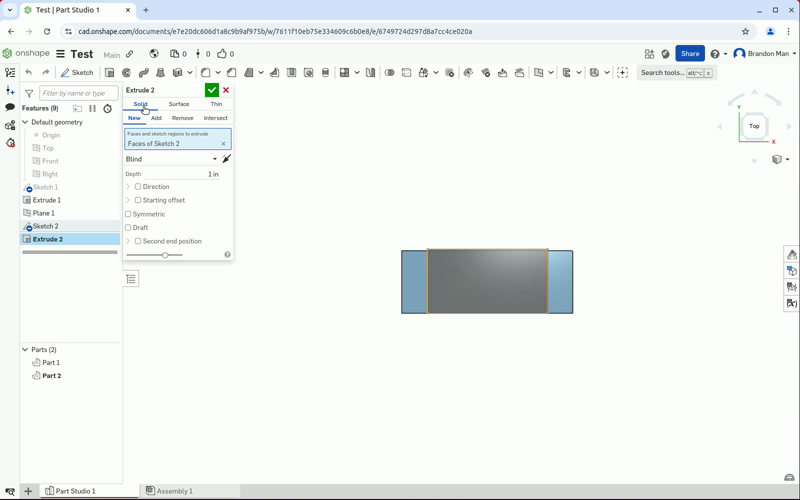
click(143, 106)
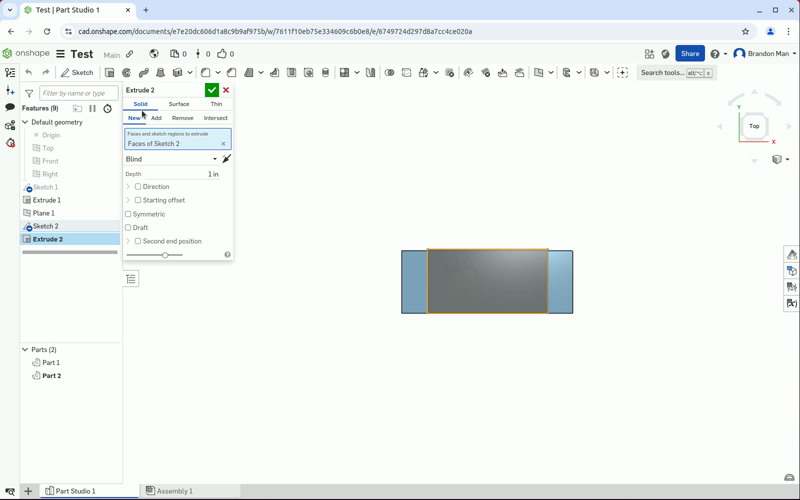
mouse_move(137, 120)
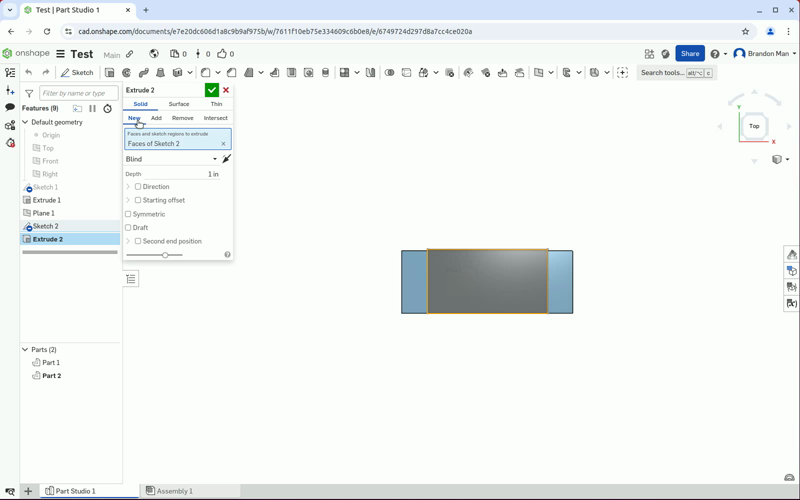
click(137, 120)
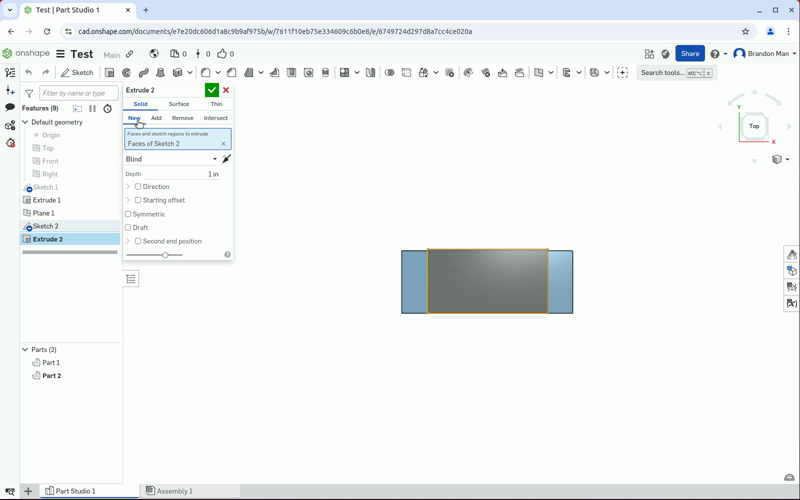
key(tab, 4)
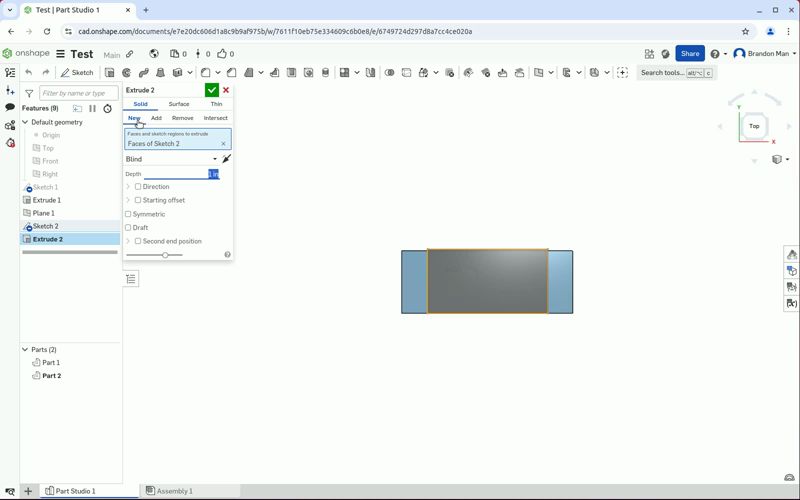
text(3.851)
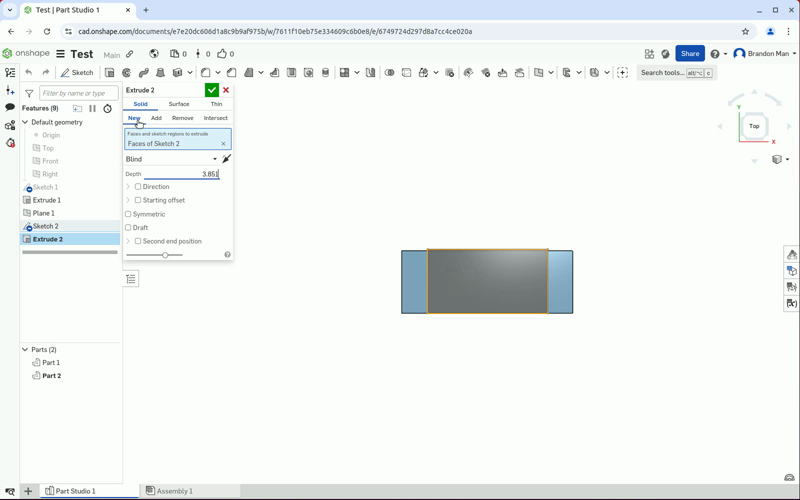
key(enter)
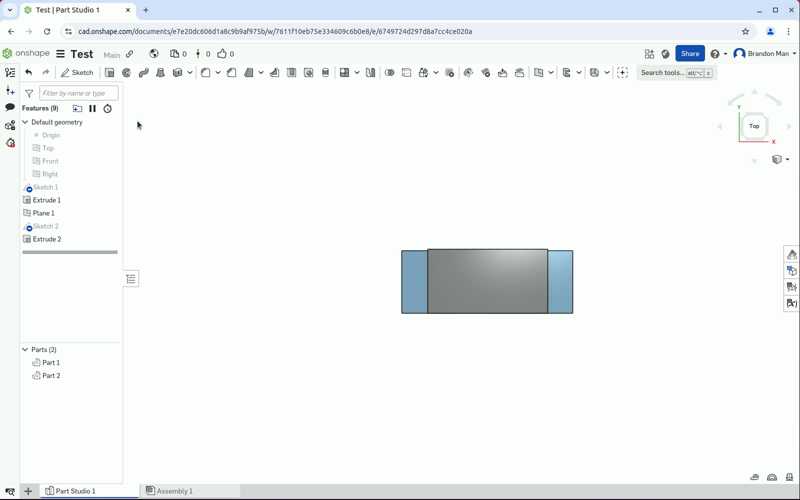
key(shift+h)
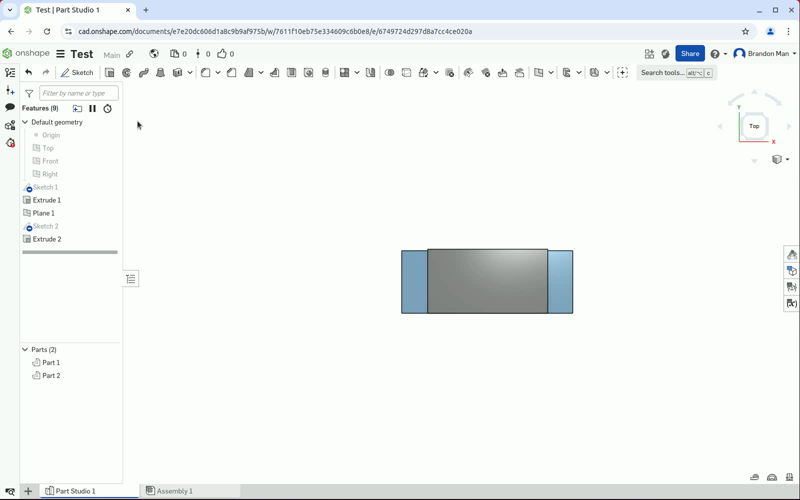
key(shift+h)
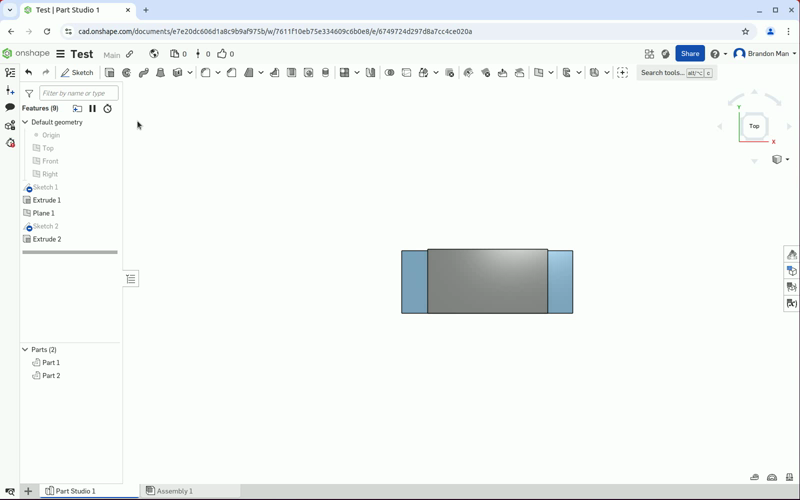
key(shift+7)
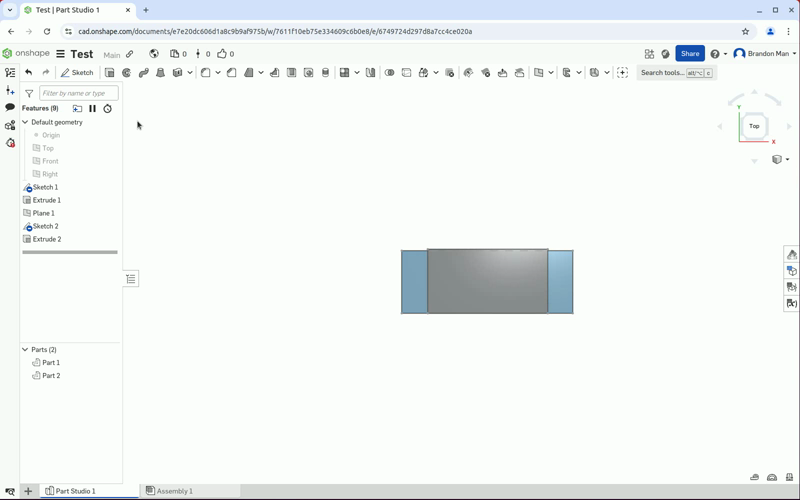
key(up, 3)
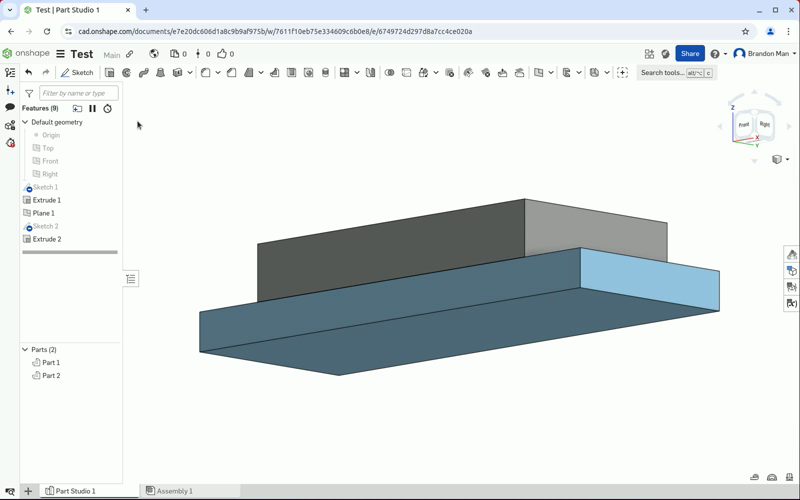
key(left, 3)
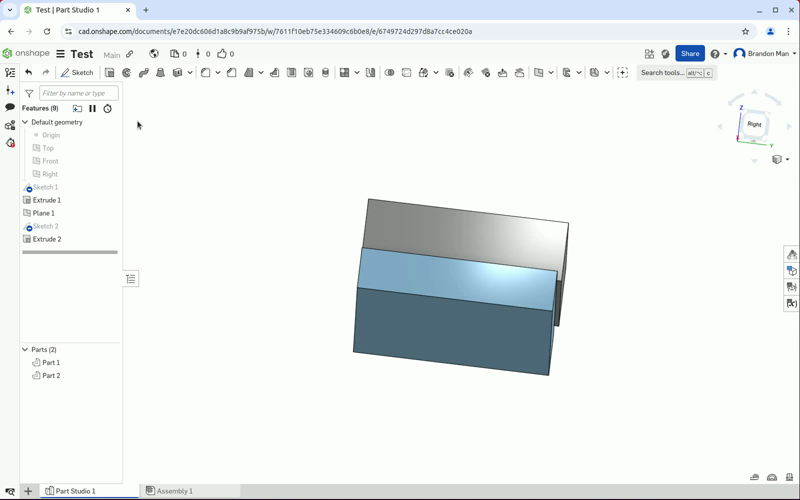
key(right, 3)
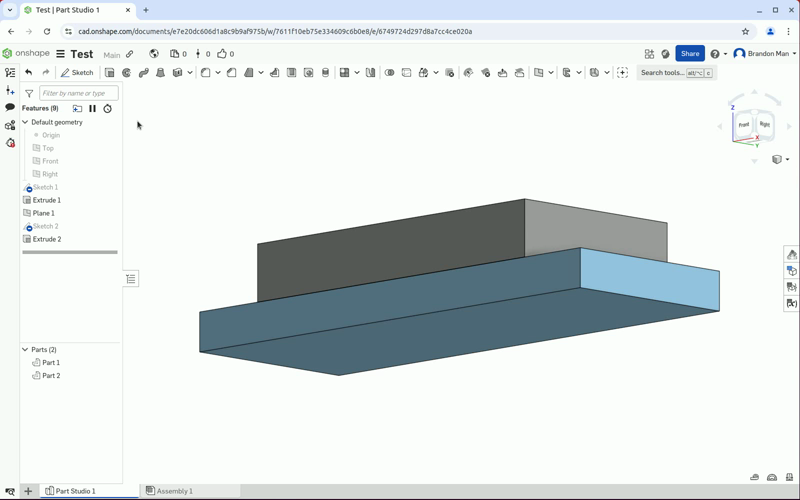
key(down, 3)
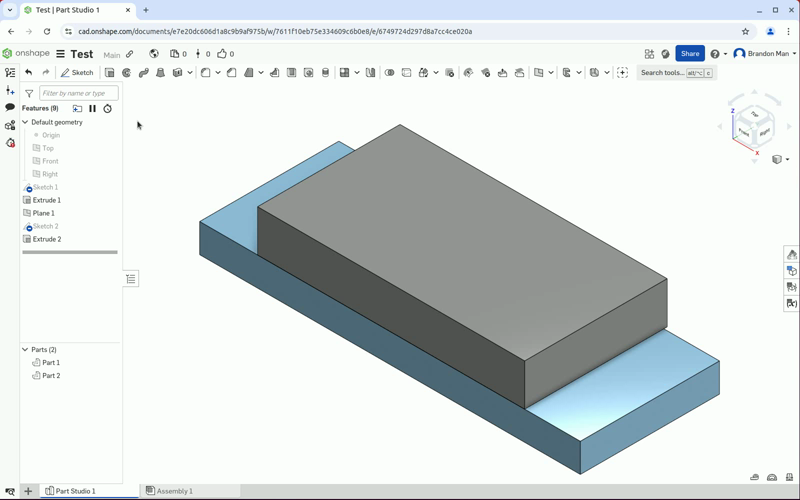
mouse_move(73, 189)
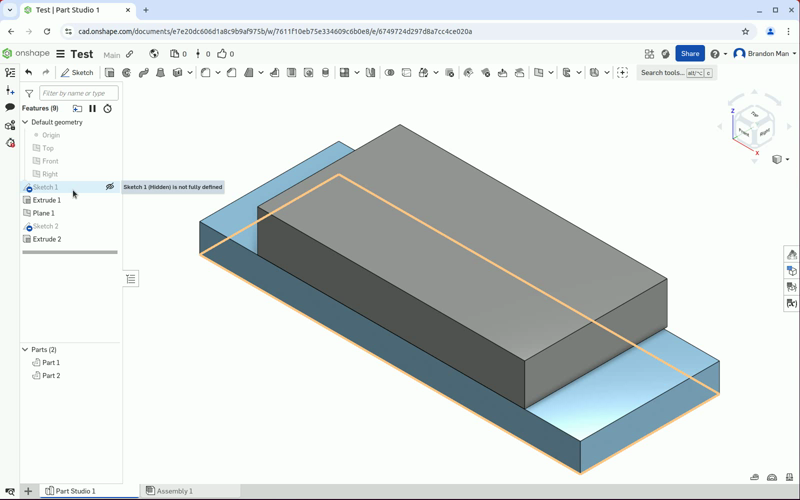
click(73, 189)